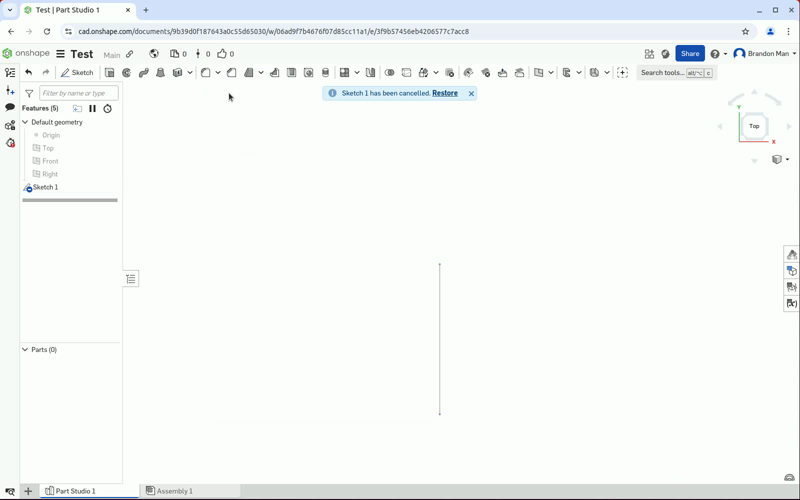
key(shift+h)
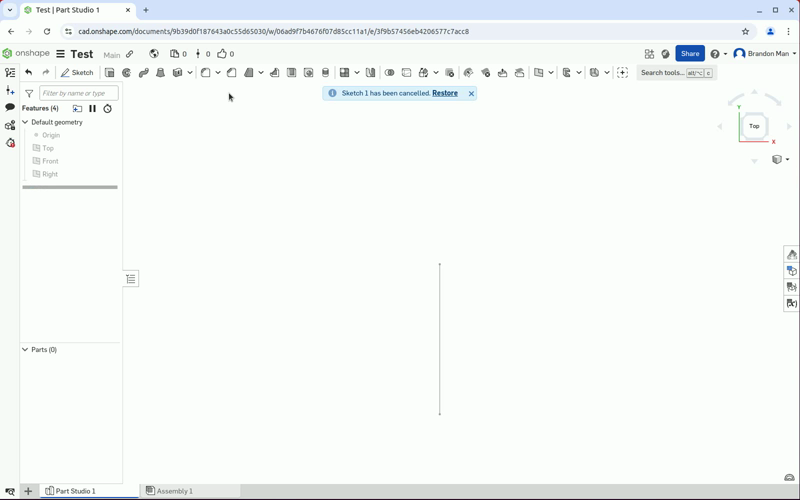
key(shift+s)
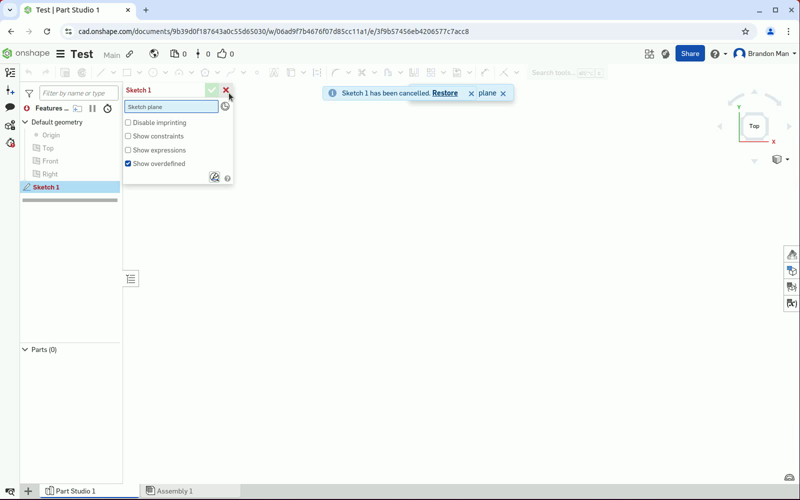
mouse_move(73, 150)
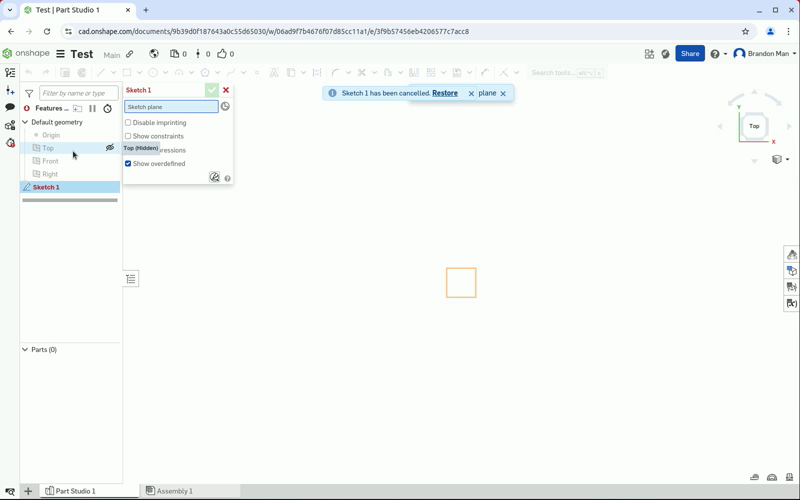
click(73, 150)
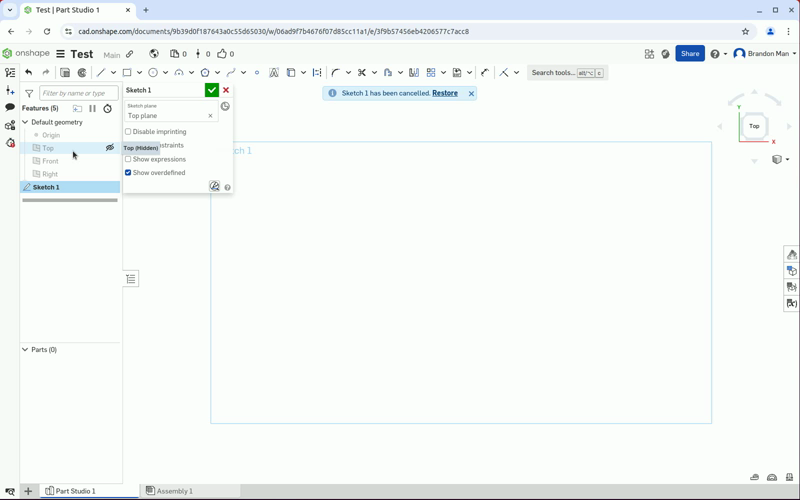
mouse_move(73, 352)
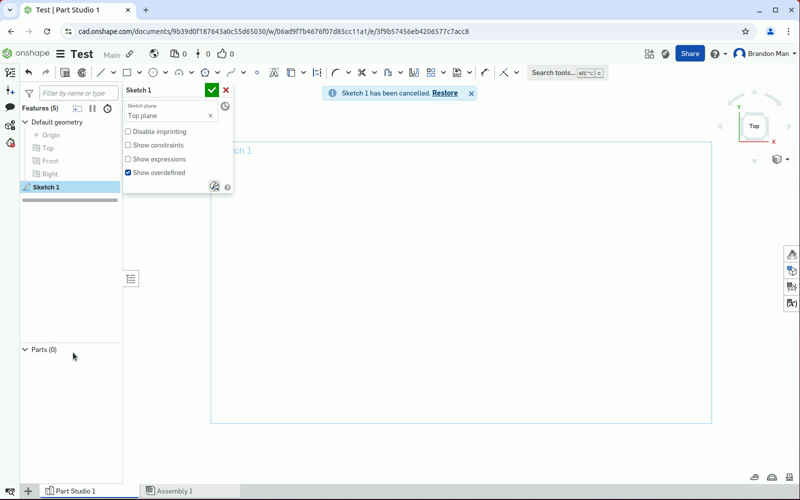
key(y)
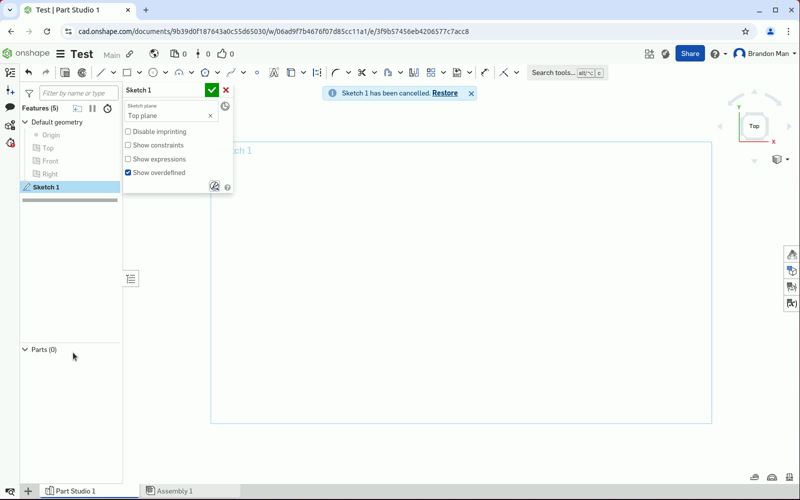
key(c)
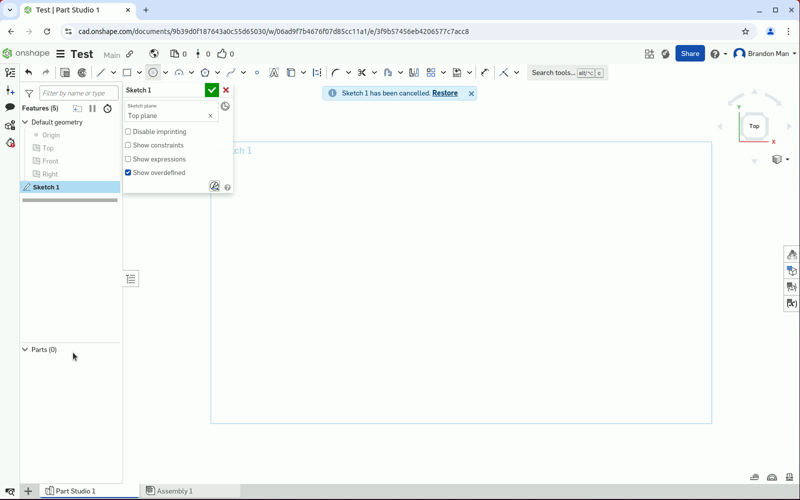
key_down(shift)
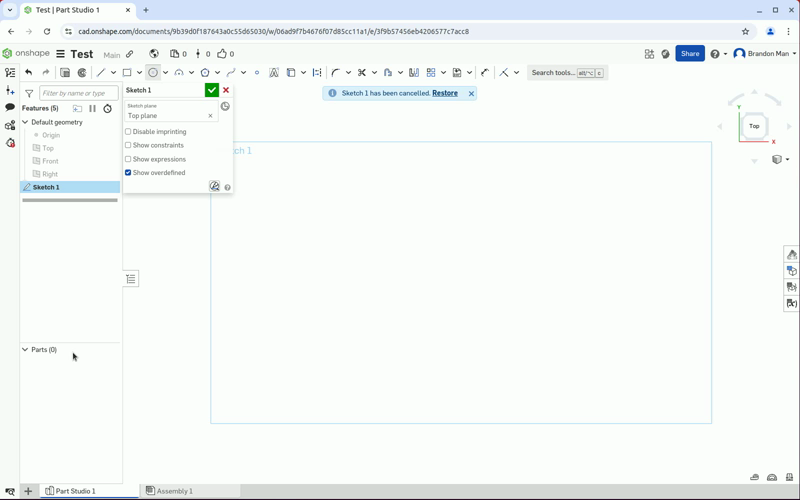
mouse_move(460, 282)
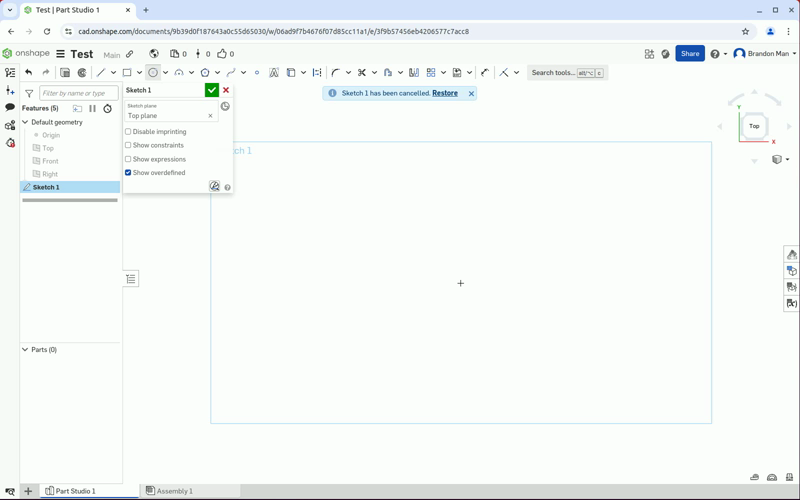
click(460, 282)
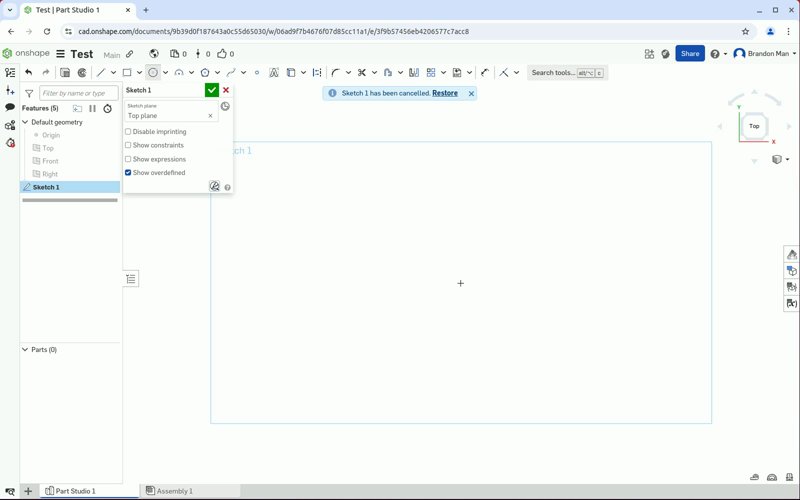
key_up(shift)
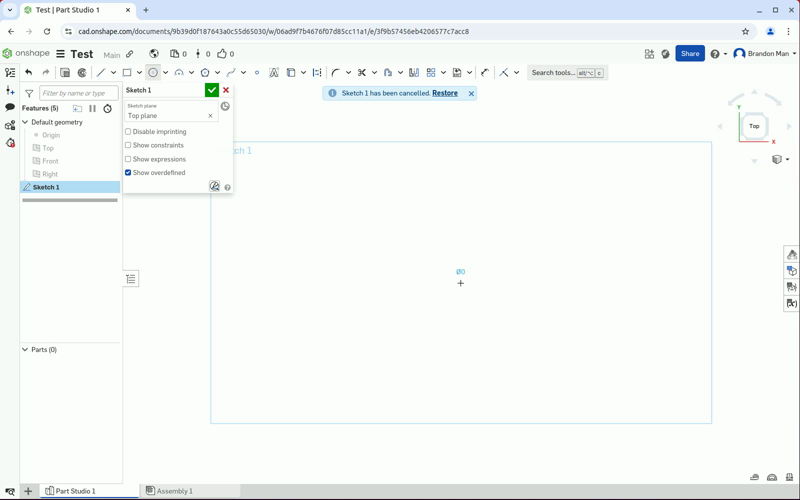
mouse_move(465, 282)
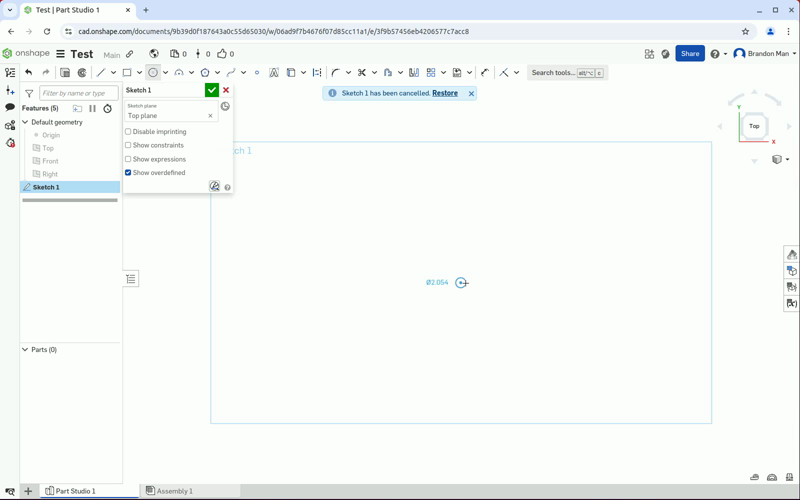
click(465, 282)
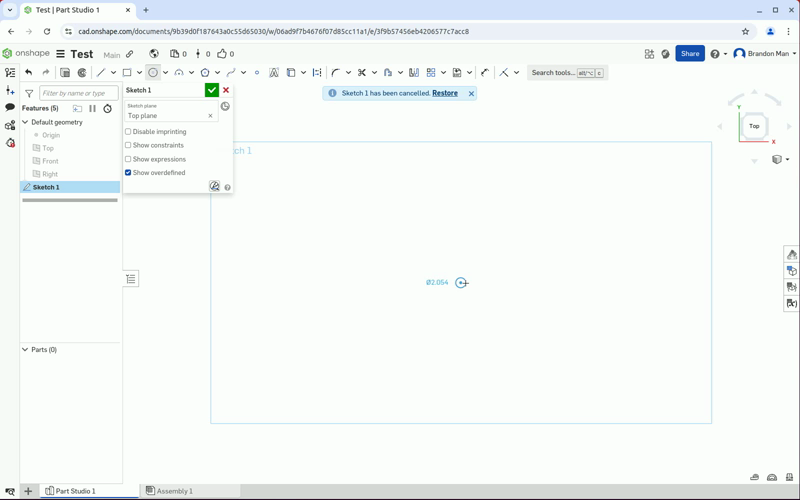
key(esc)
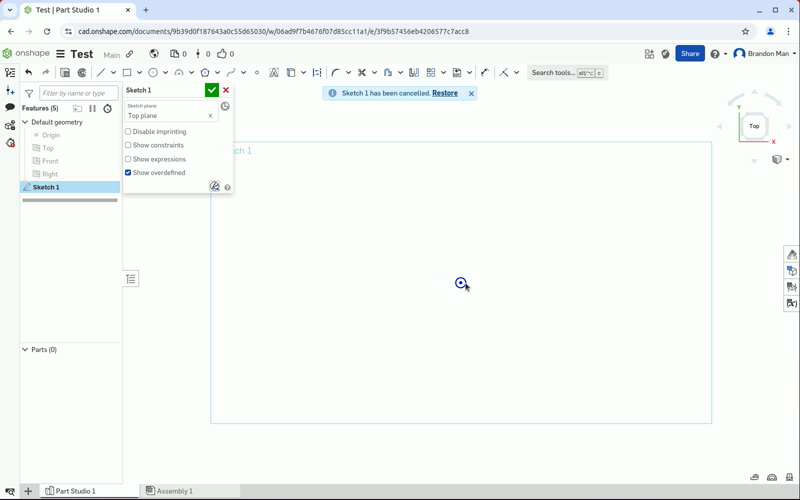
mouse_move(461, 278)
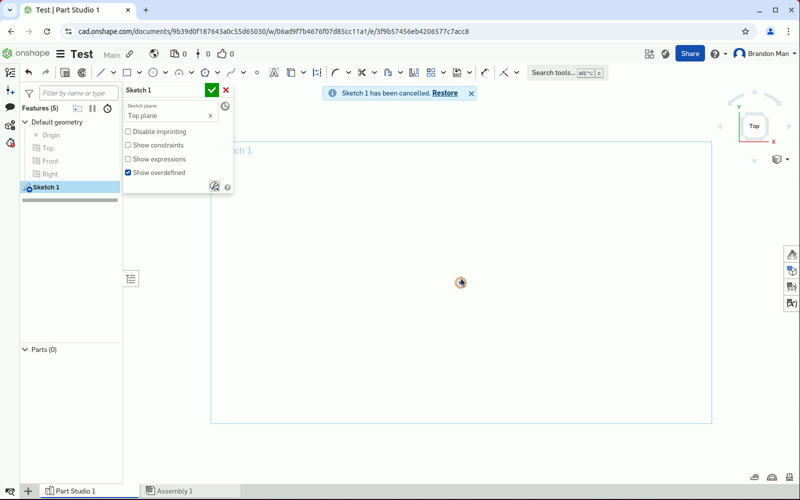
scroll(6)
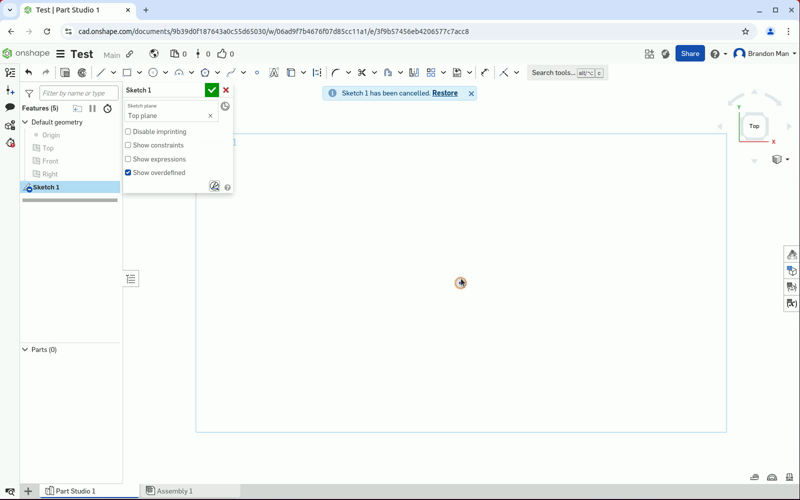
scroll(6)
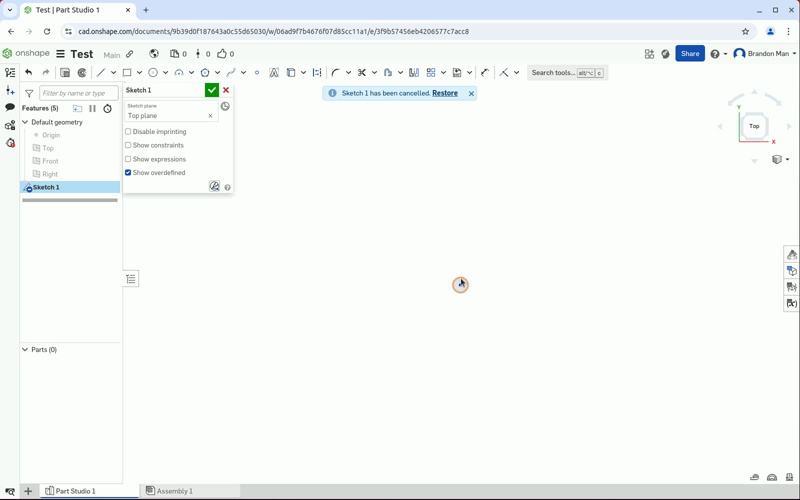
scroll(6)
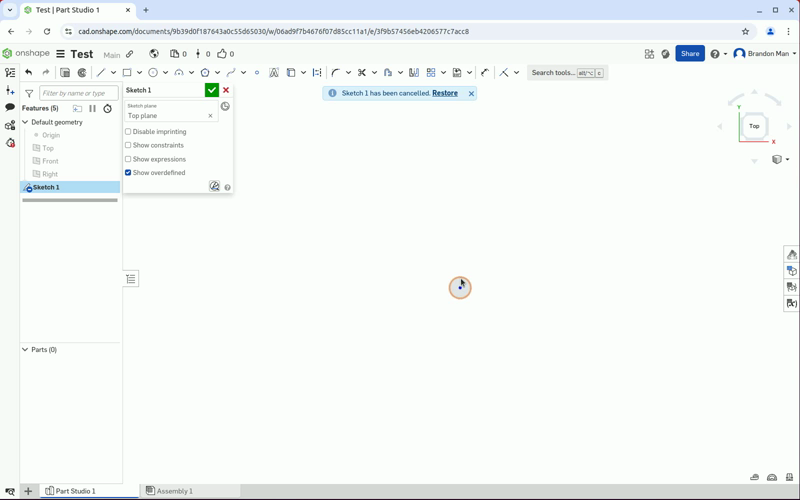
scroll(6)
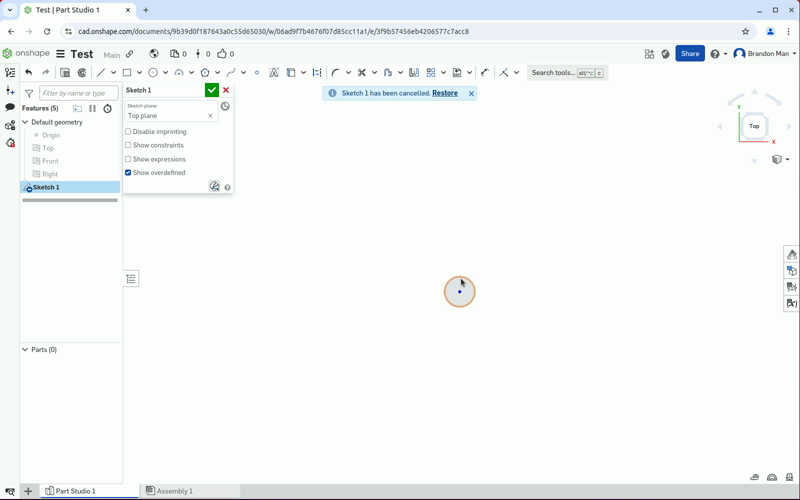
scroll(6)
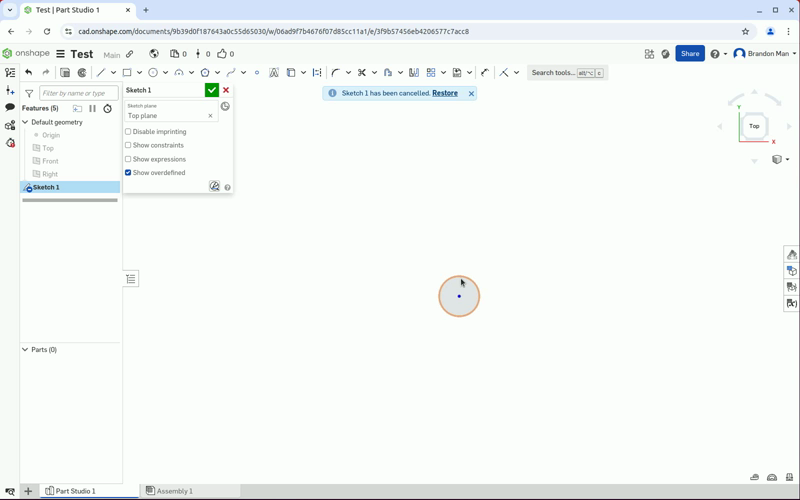
scroll(6)
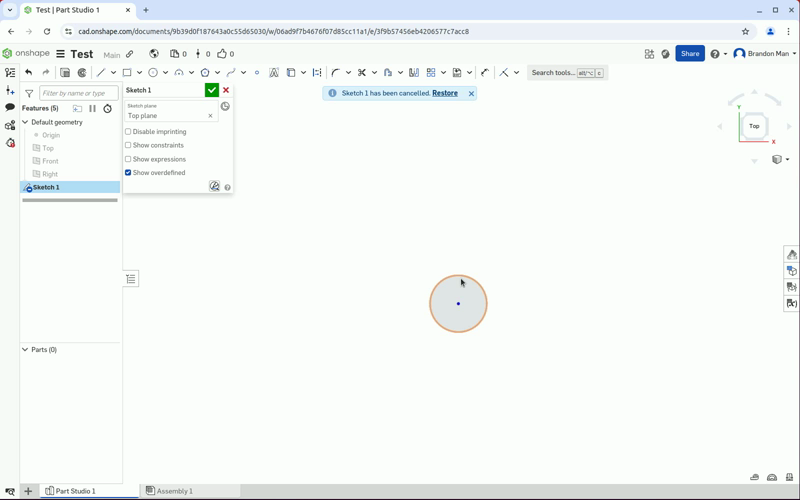
scroll(6)
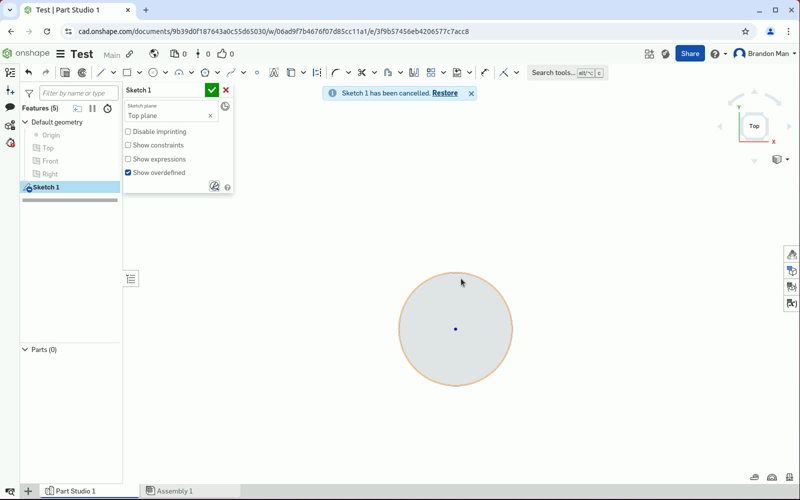
click(461, 278)
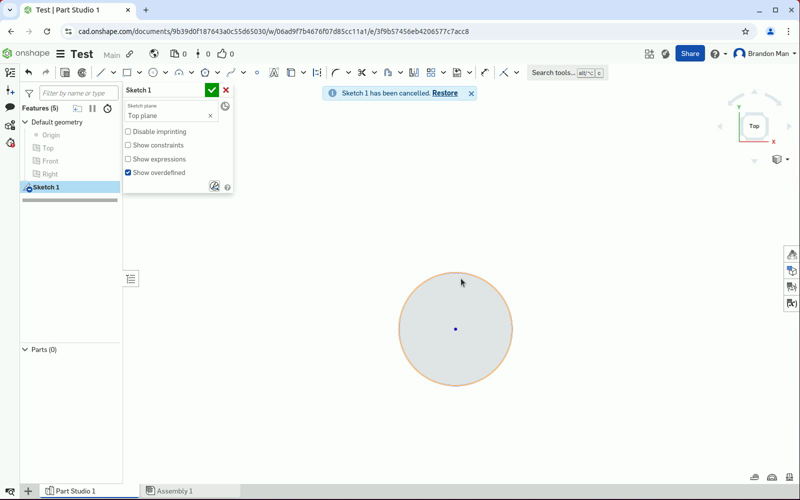
scroll(-6)
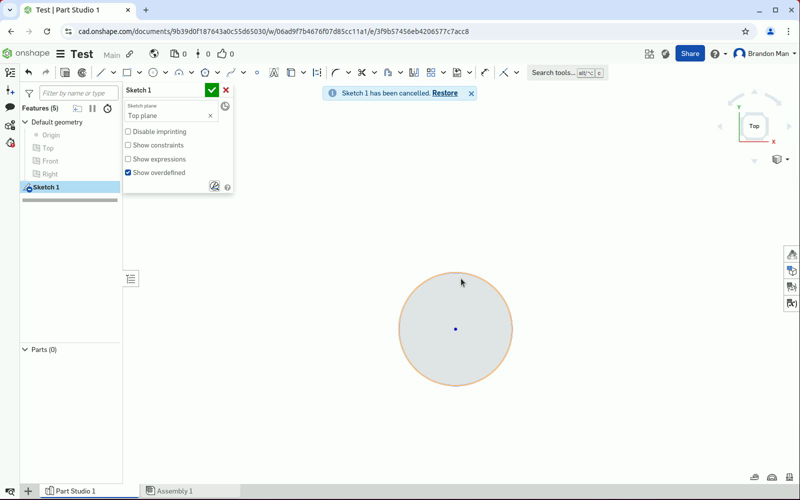
scroll(-6)
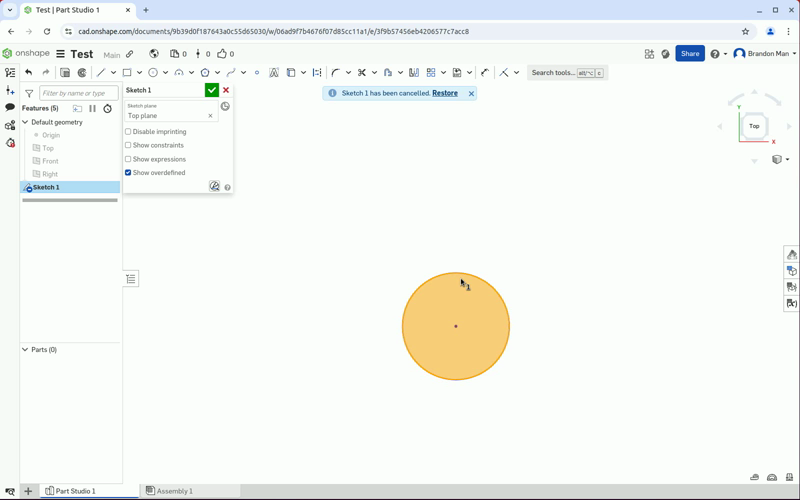
scroll(-6)
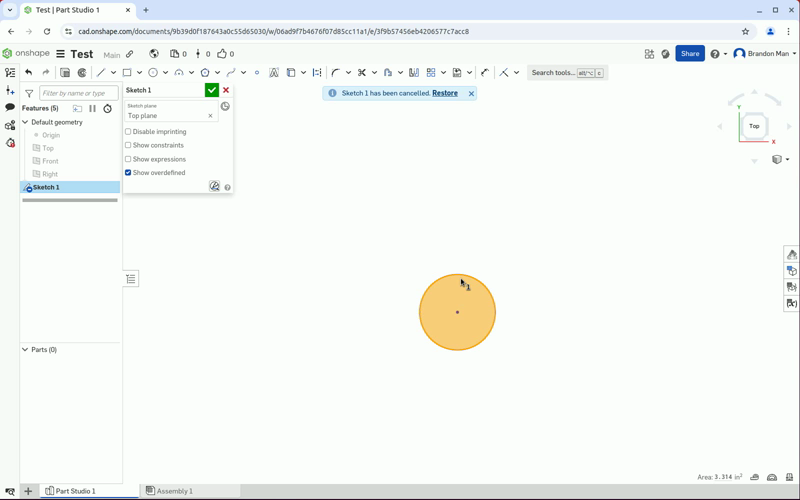
scroll(-6)
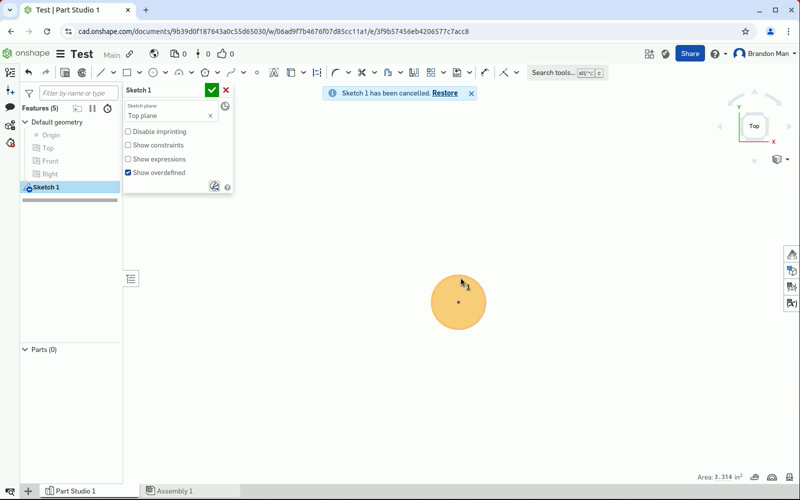
scroll(-6)
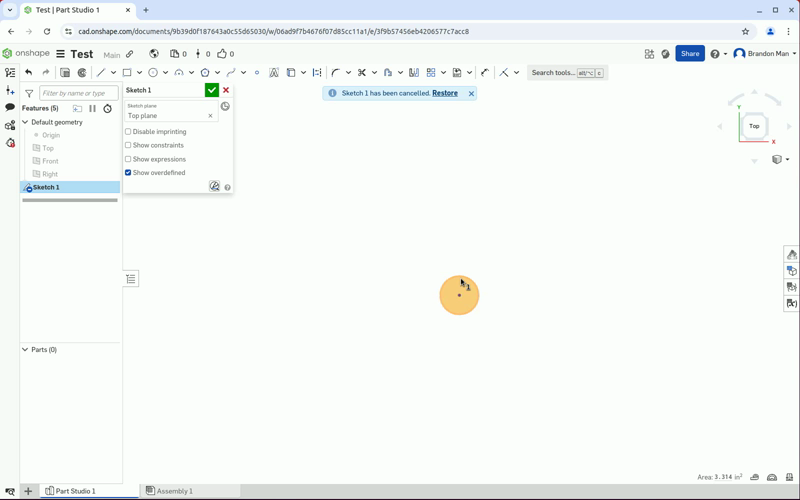
scroll(-6)
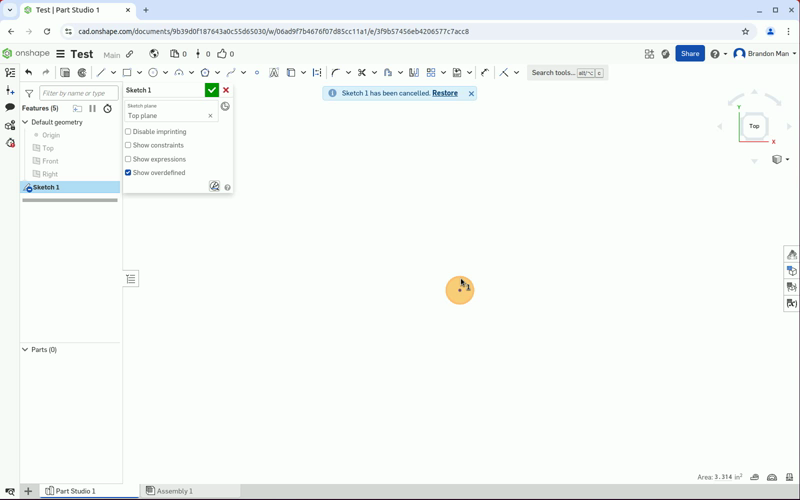
scroll(-6)
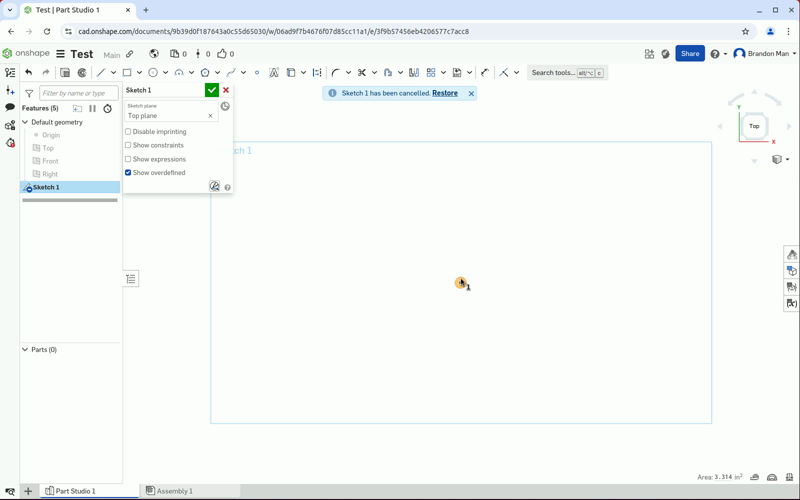
mouse_move(73, 352)
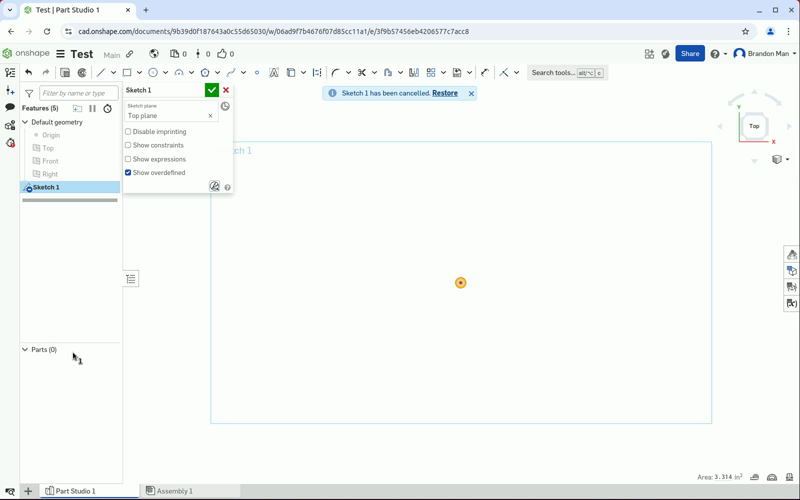
key(shift+y)
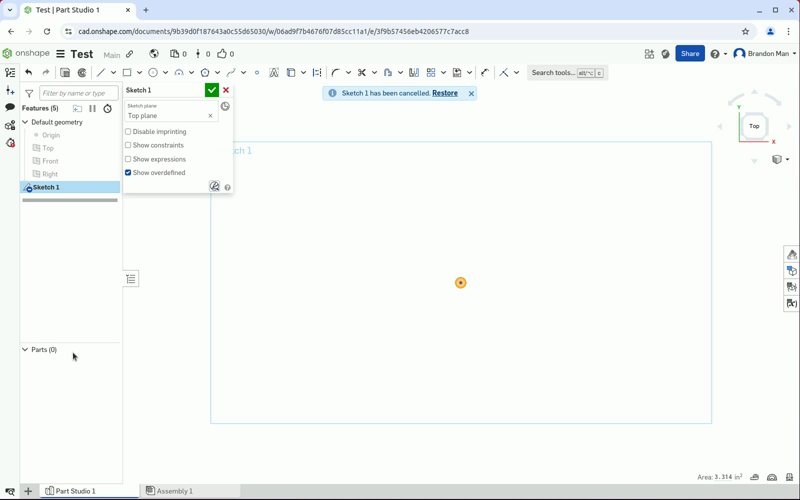
key(shift+e)
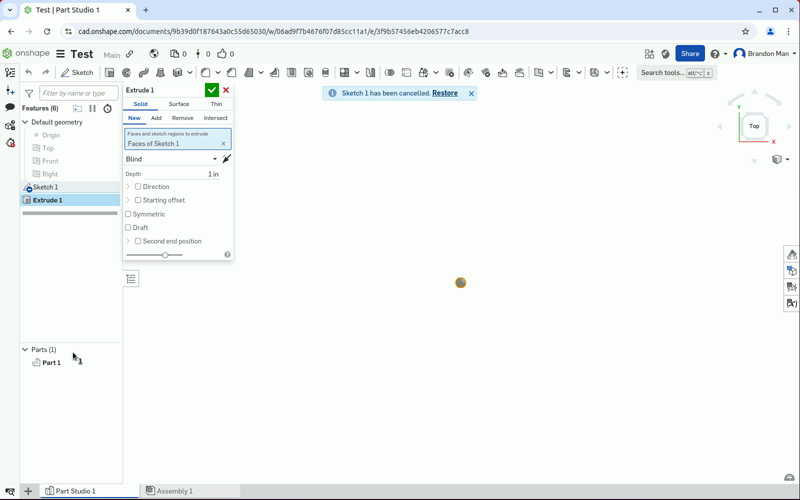
mouse_move(143, 106)
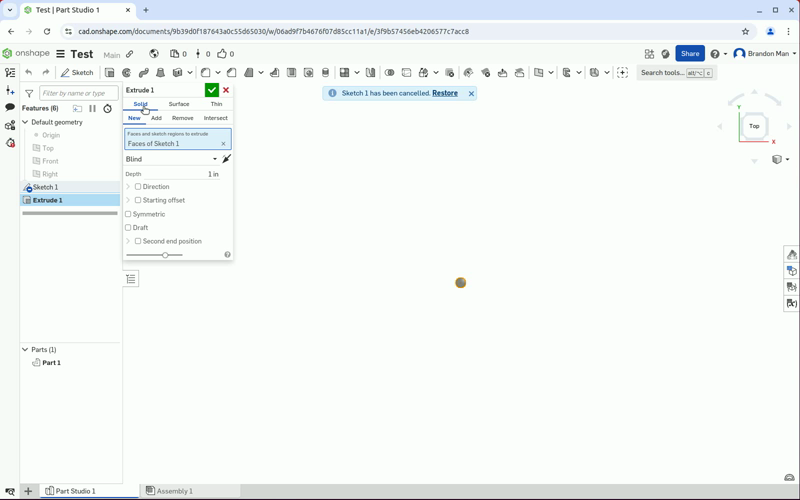
click(143, 106)
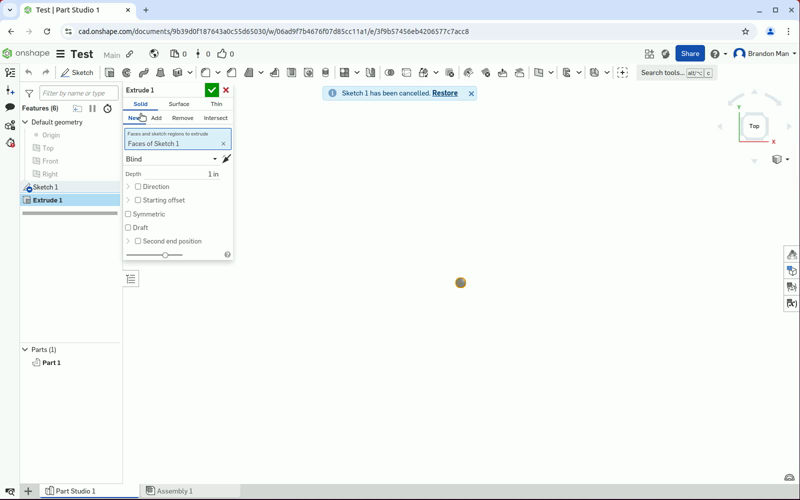
mouse_move(137, 120)
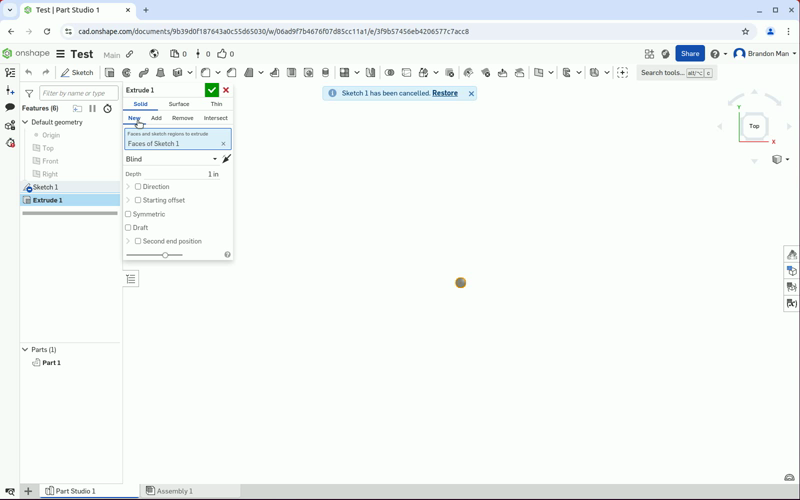
click(137, 120)
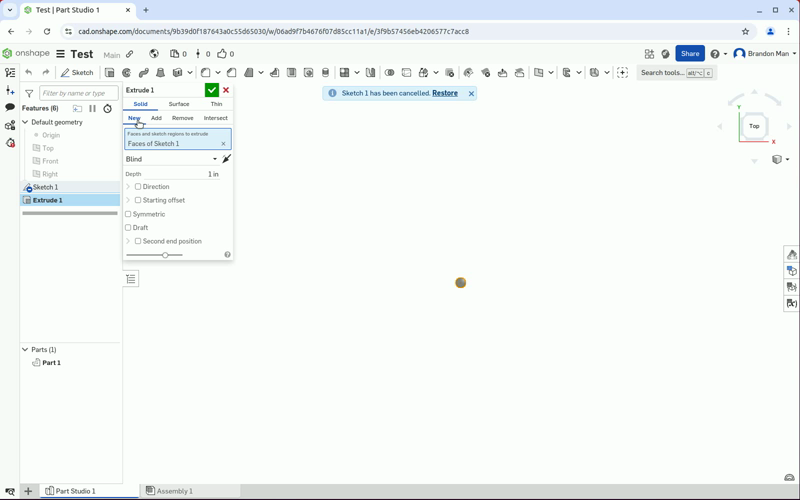
key(tab, 4)
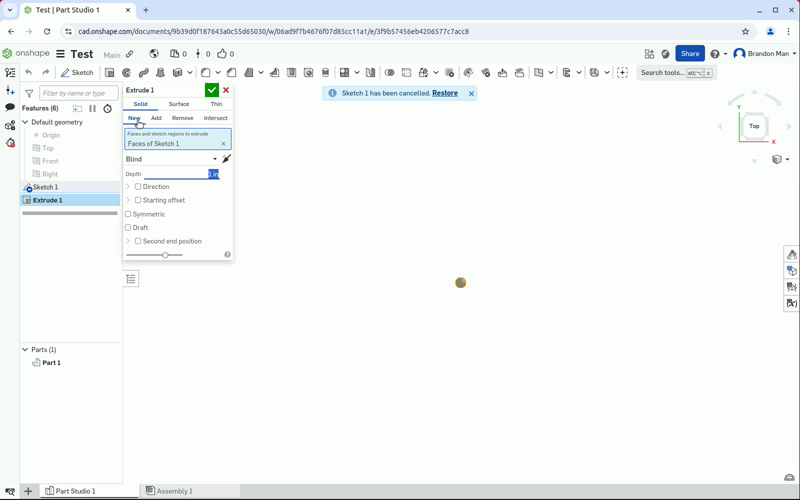
text(23.108)
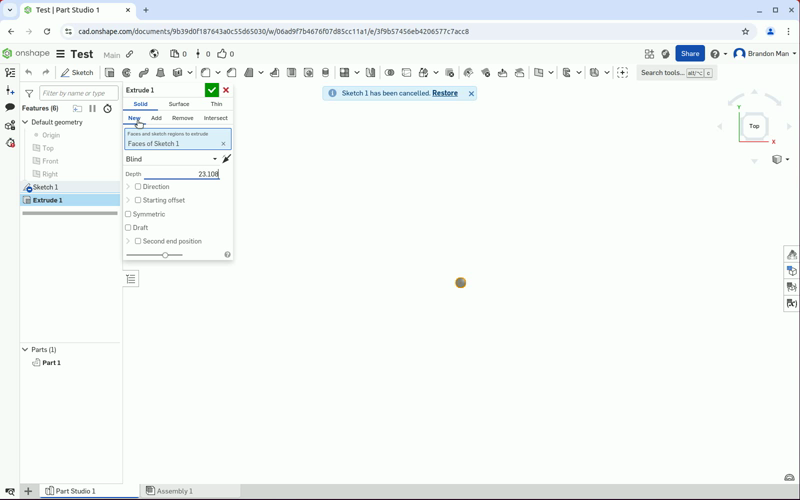
key(enter)
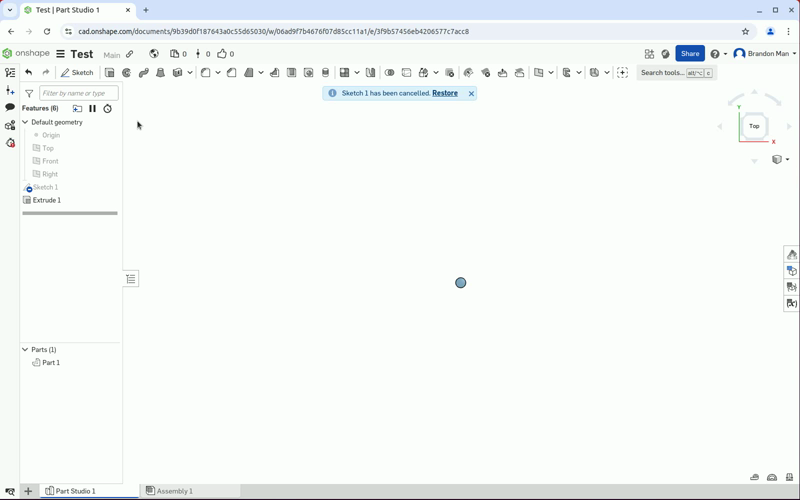
key(shift+h)
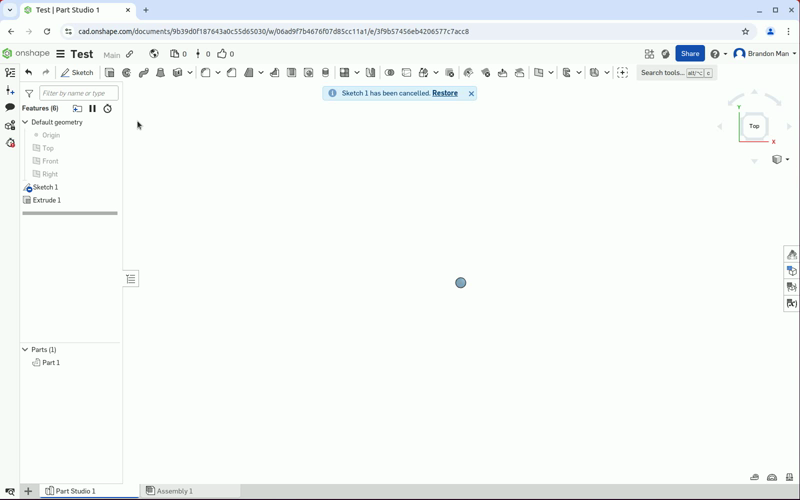
key(shift+h)
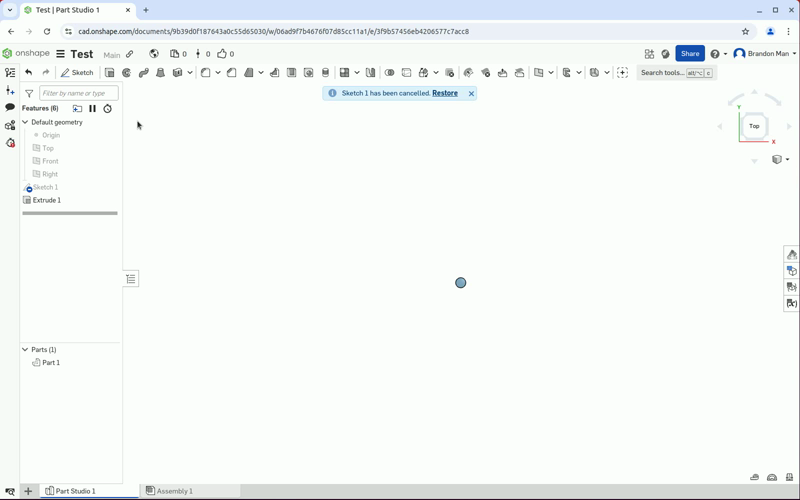
mouse_move(73, 189)
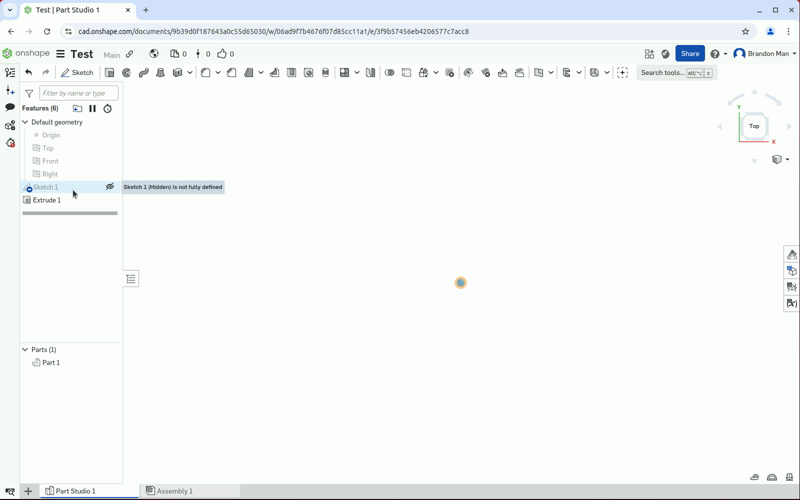
click(73, 189)
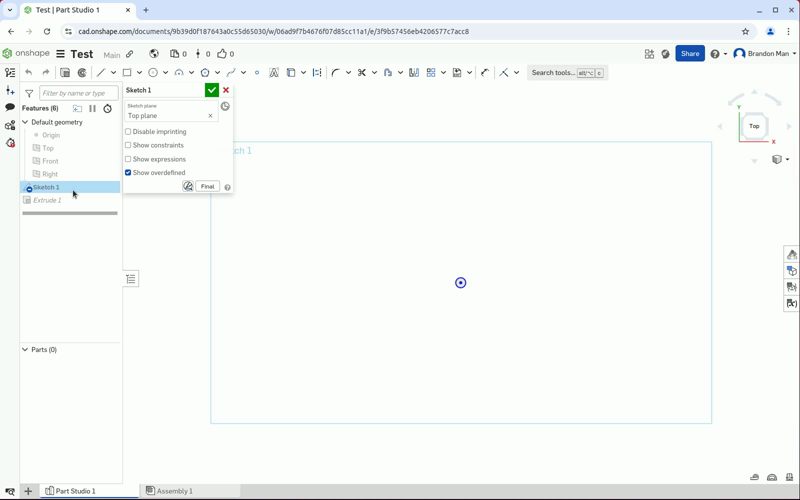
mouse_move(229, 92)
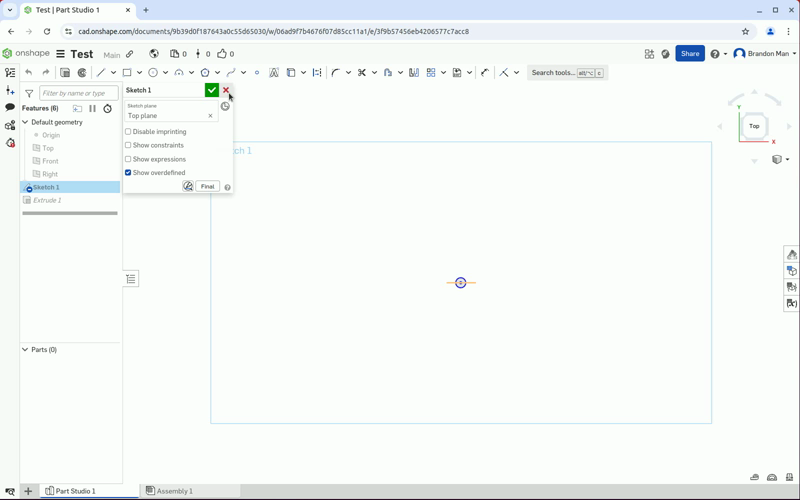
click(229, 92)
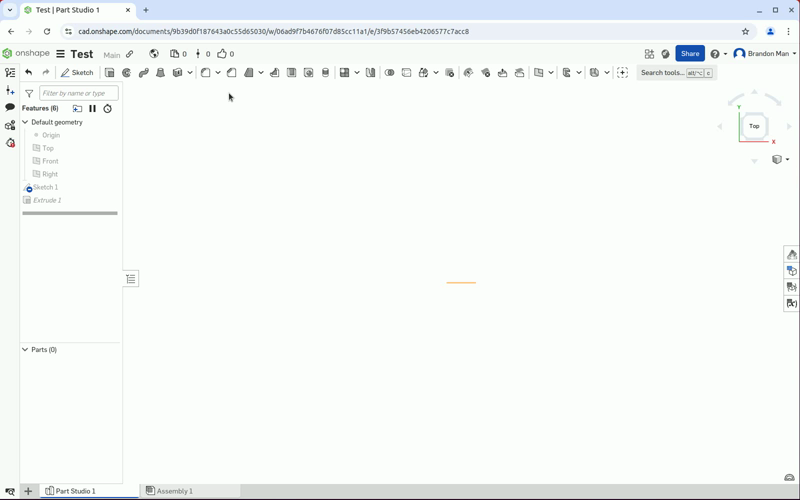
mouse_move(73, 352)
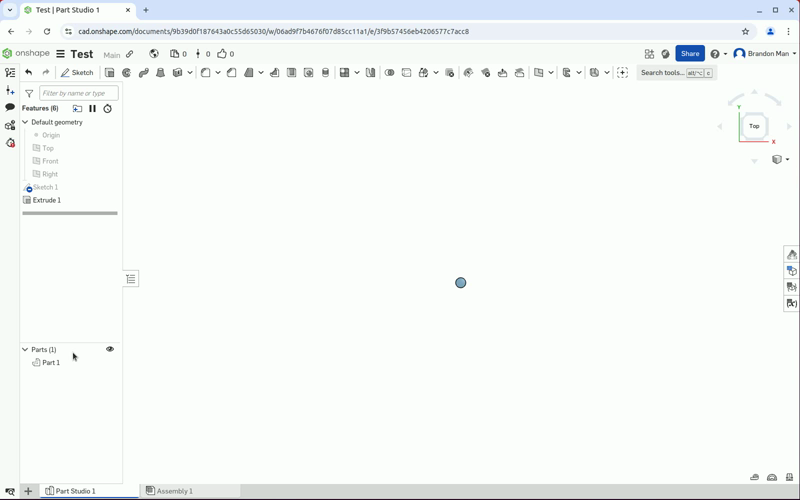
key(y)
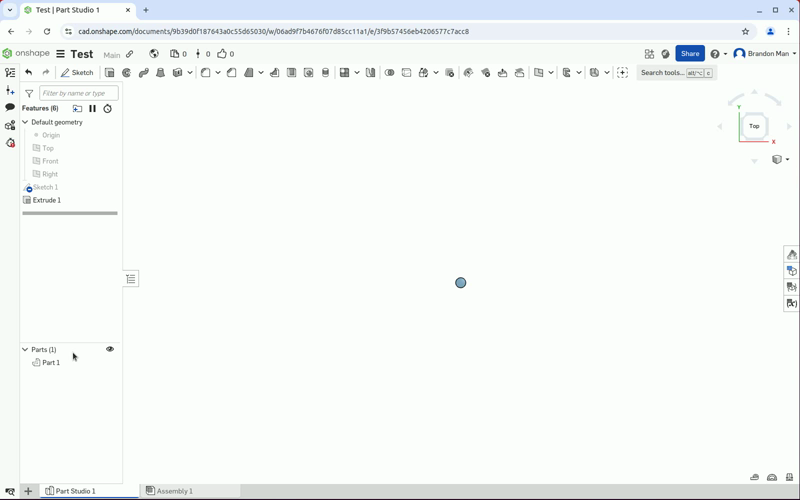
key(shift+p)
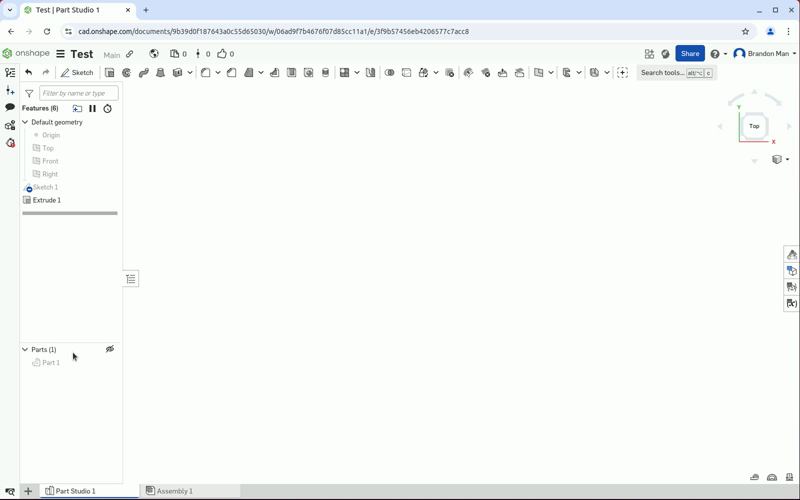
key(space)
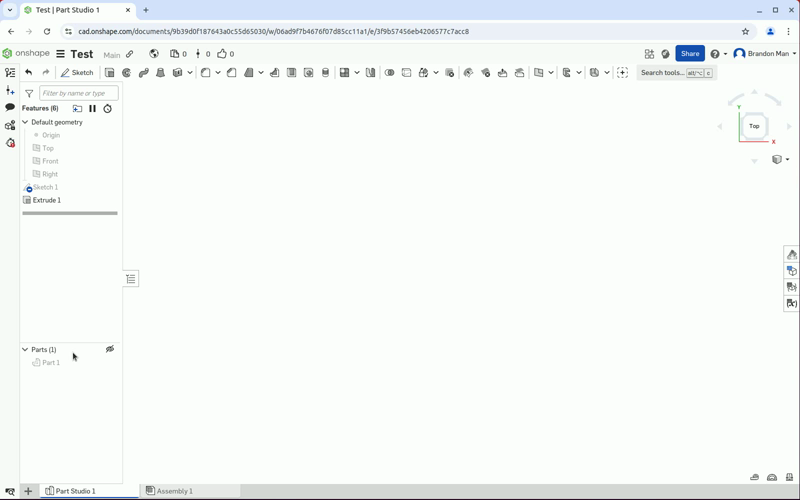
key_down(shift)
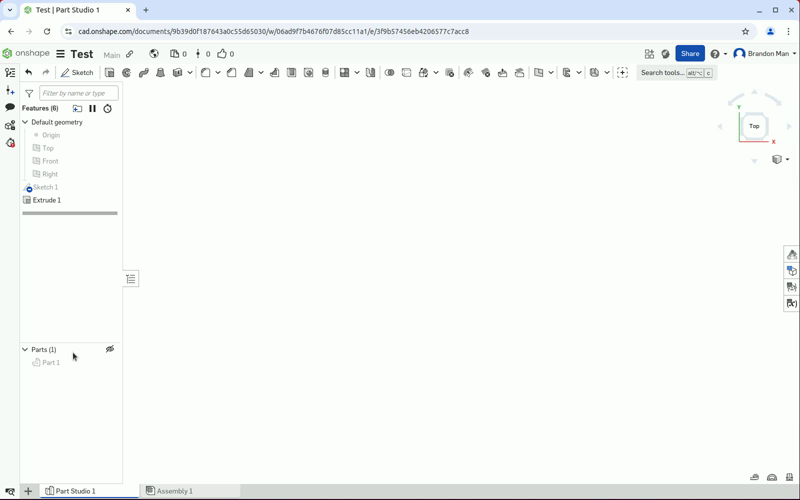
key(up)
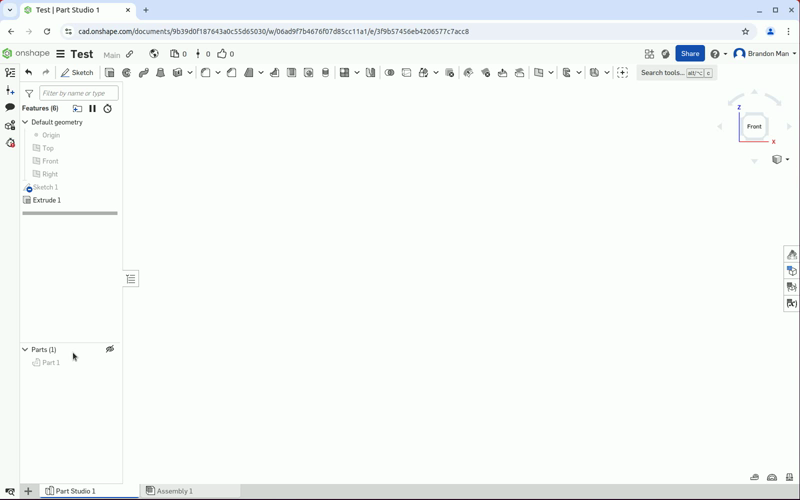
key_up(shift)
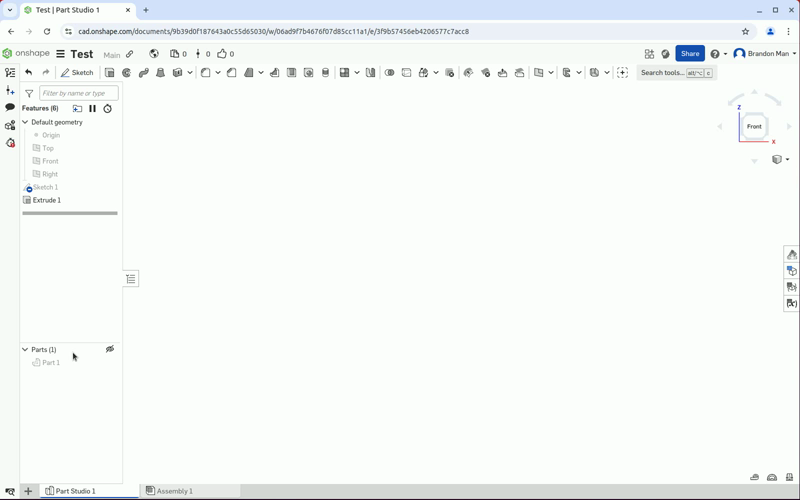
mouse_move(73, 352)
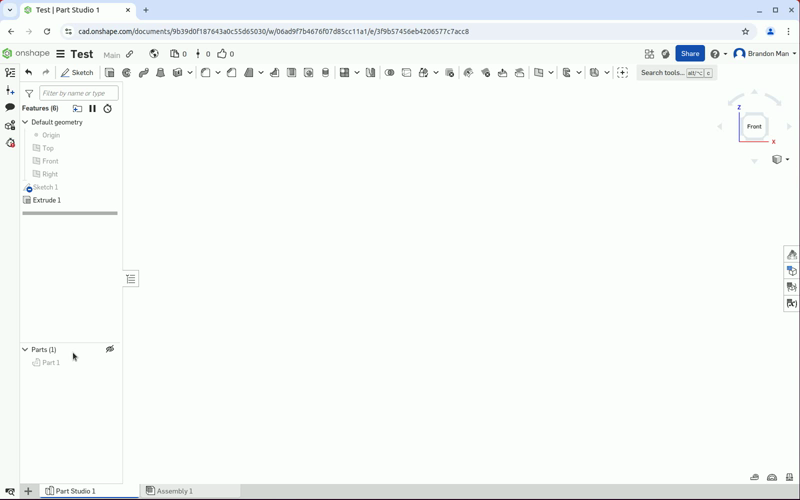
key(shift+y)
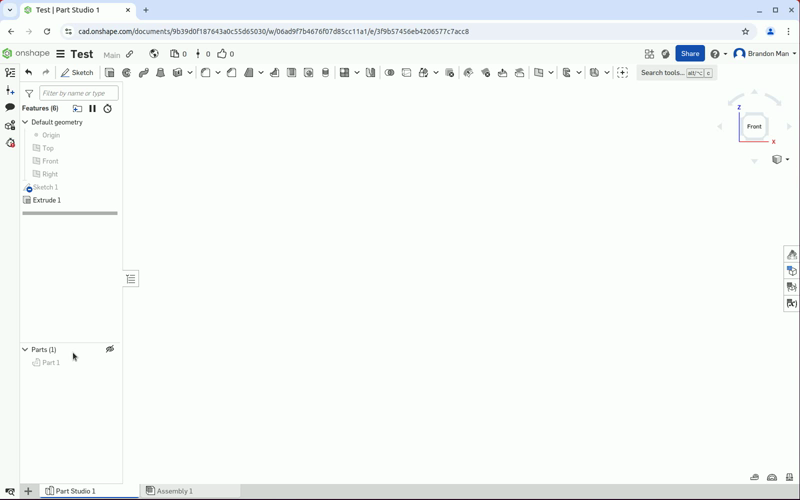
key(shift+s)
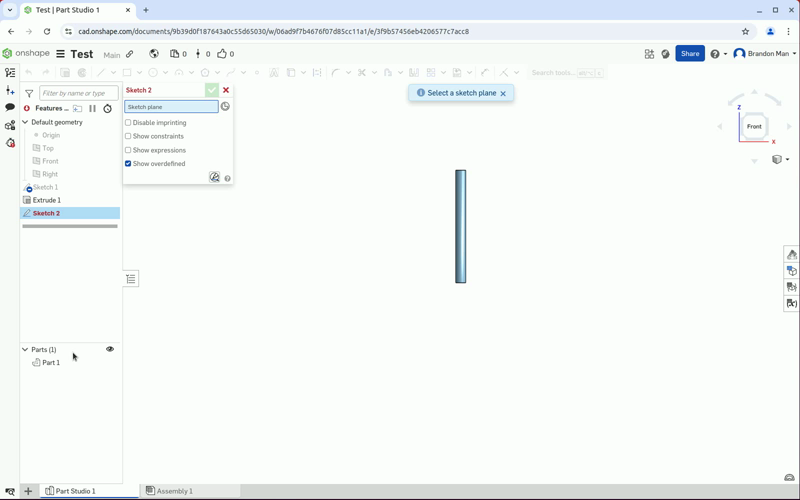
mouse_move(73, 163)
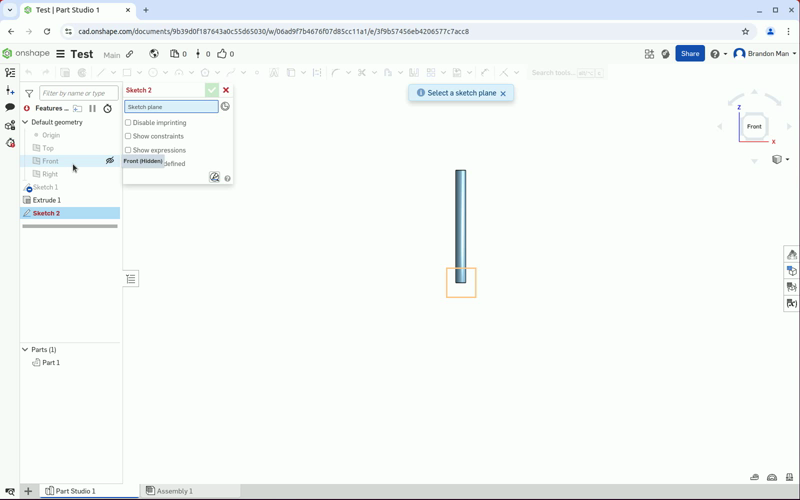
click(73, 163)
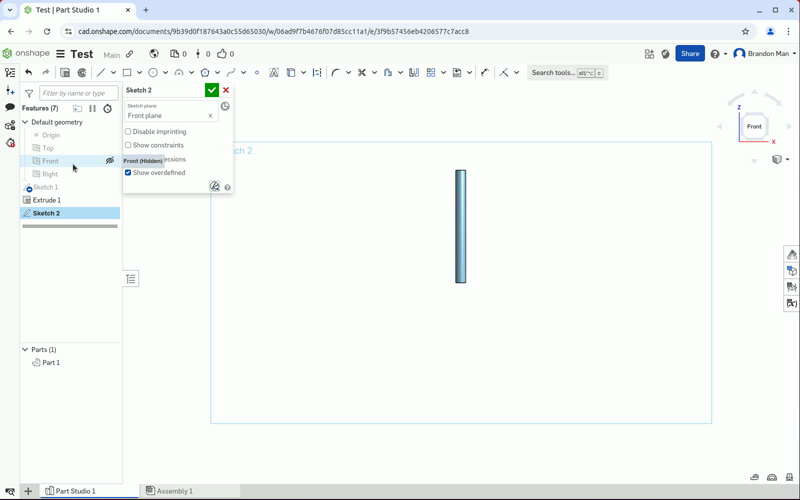
mouse_move(73, 352)
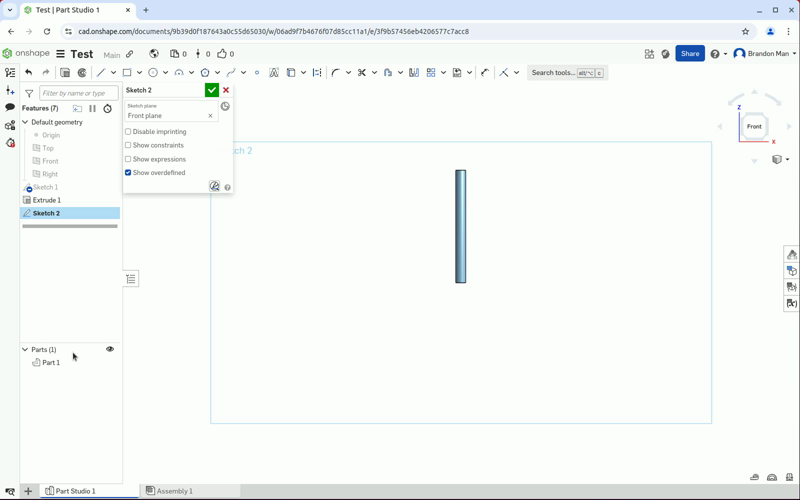
key(y)
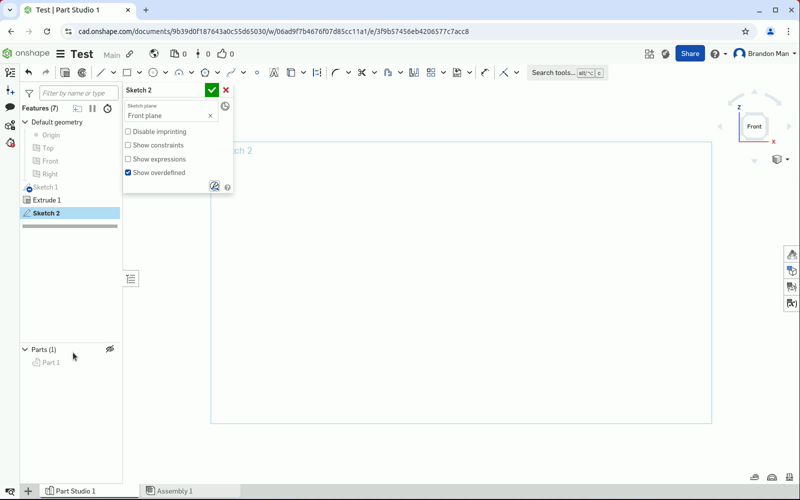
key(c)
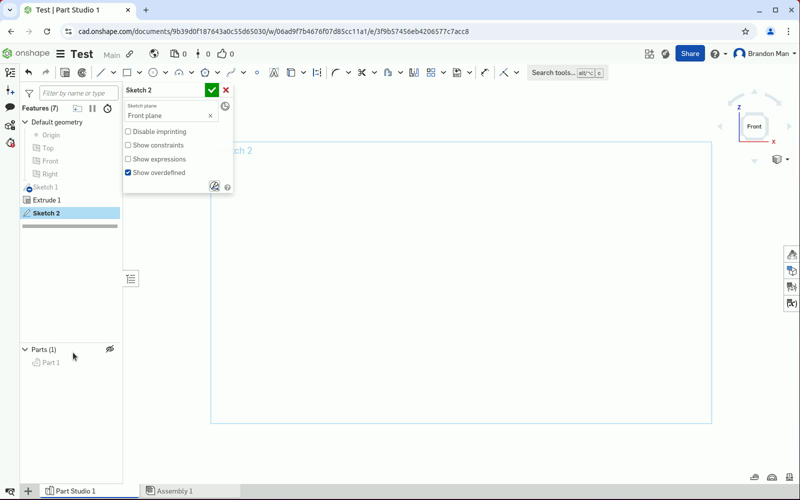
key_down(shift)
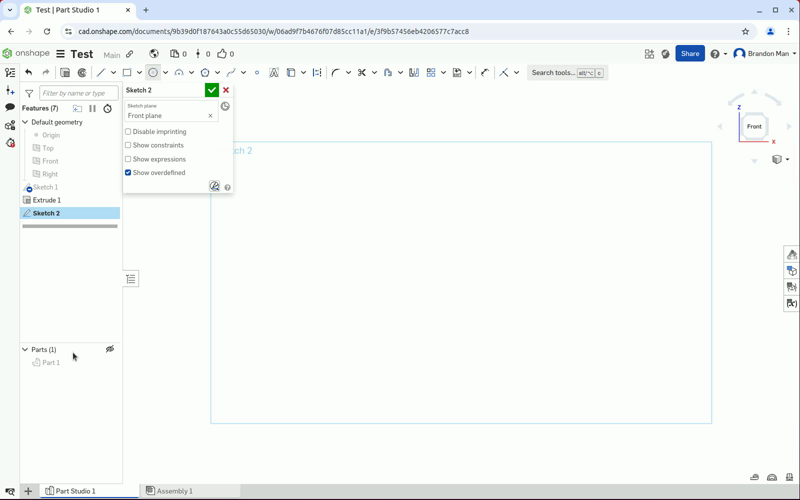
mouse_move(460, 230)
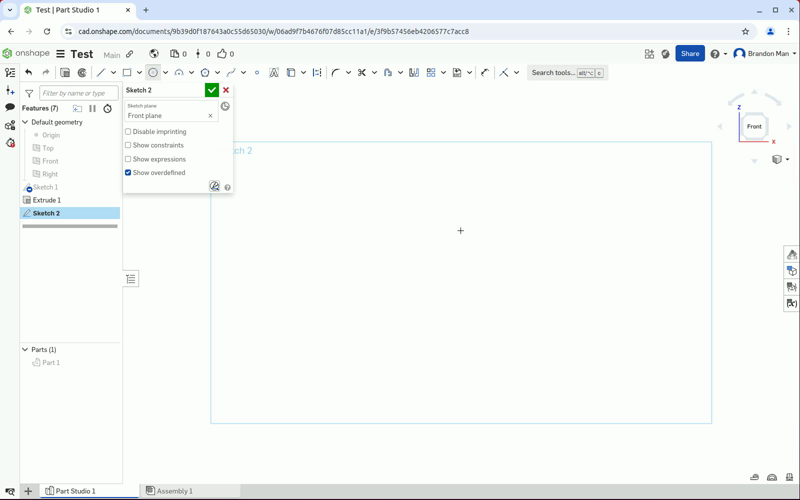
click(460, 230)
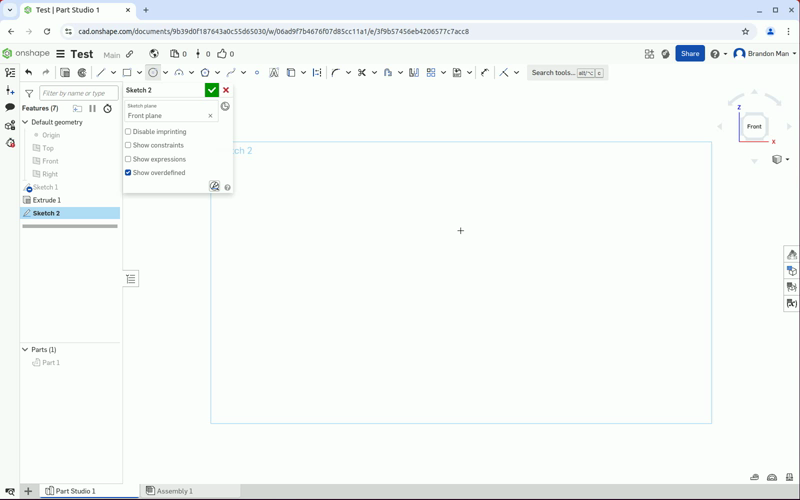
key_up(shift)
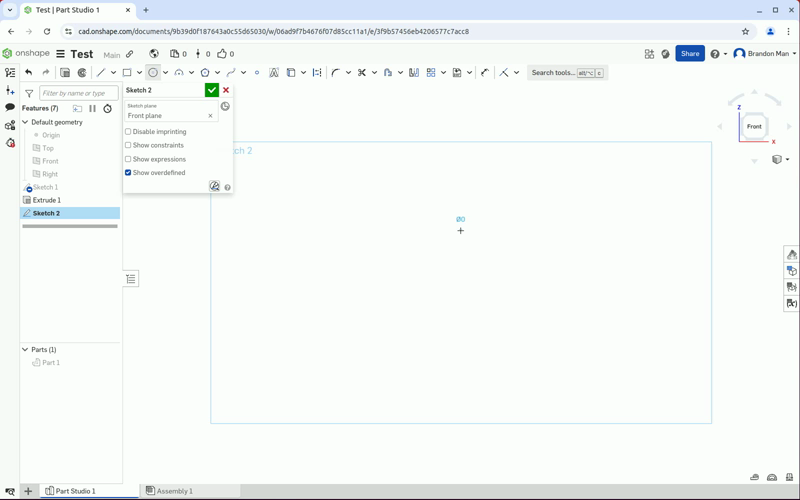
mouse_move(463, 230)
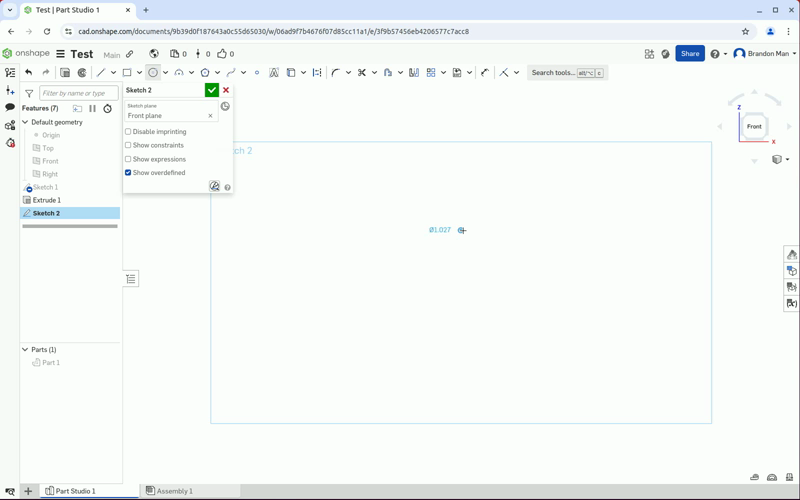
scroll(6)
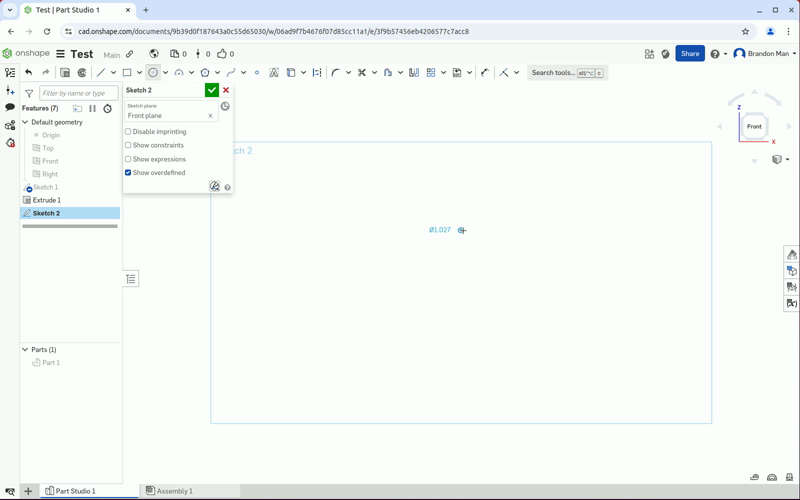
scroll(6)
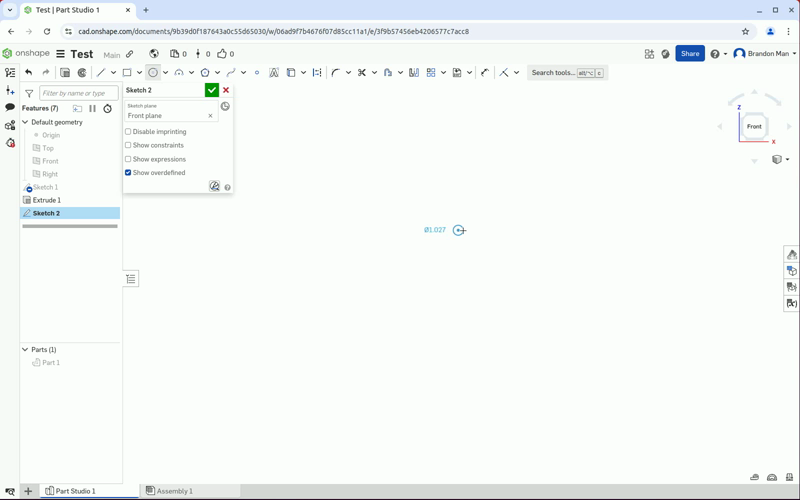
scroll(6)
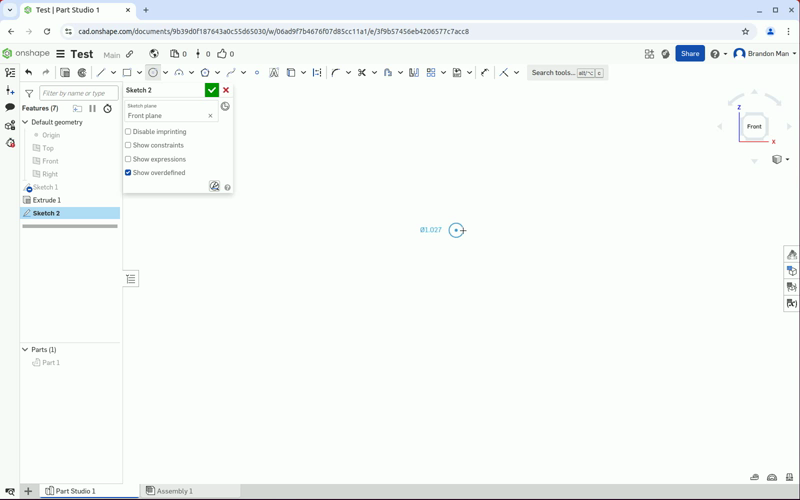
scroll(6)
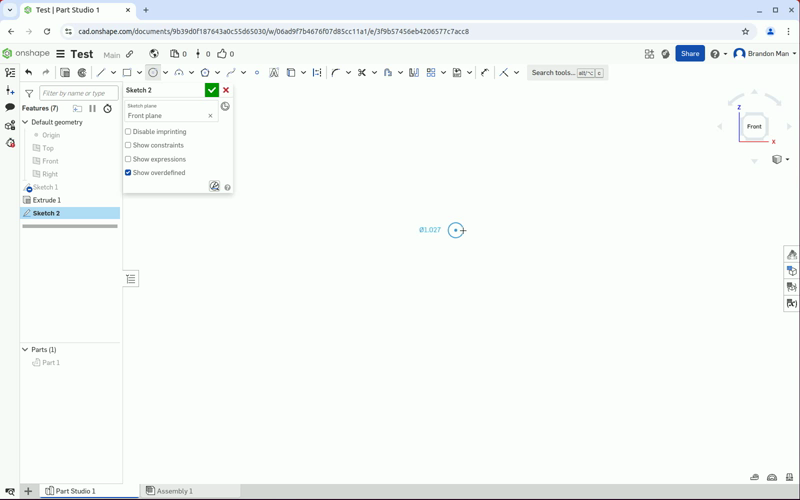
scroll(6)
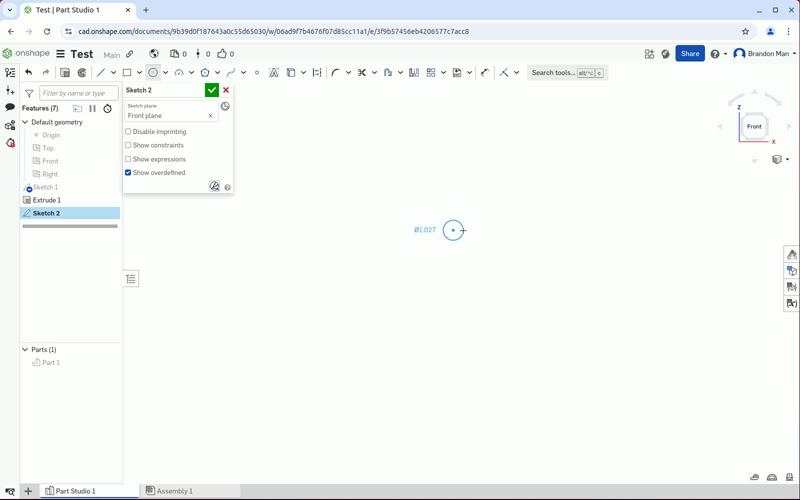
scroll(6)
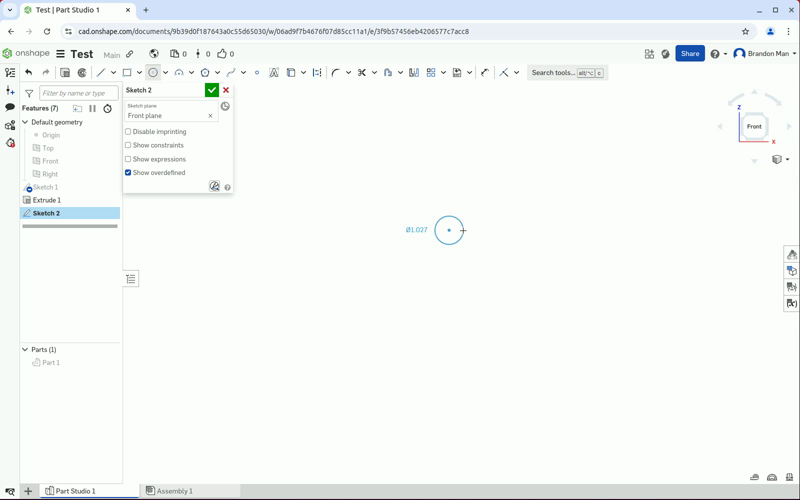
scroll(6)
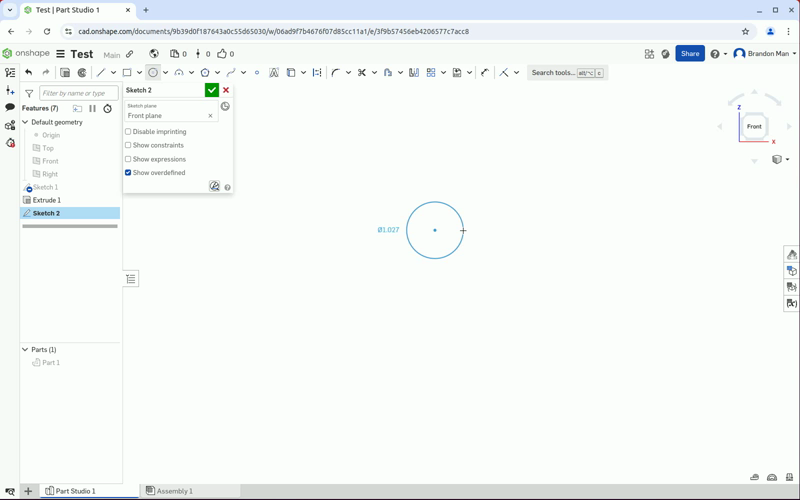
click(463, 230)
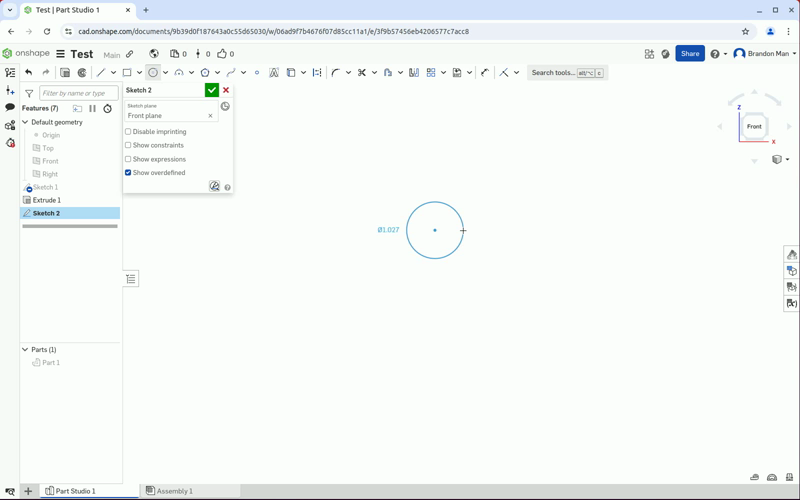
scroll(-6)
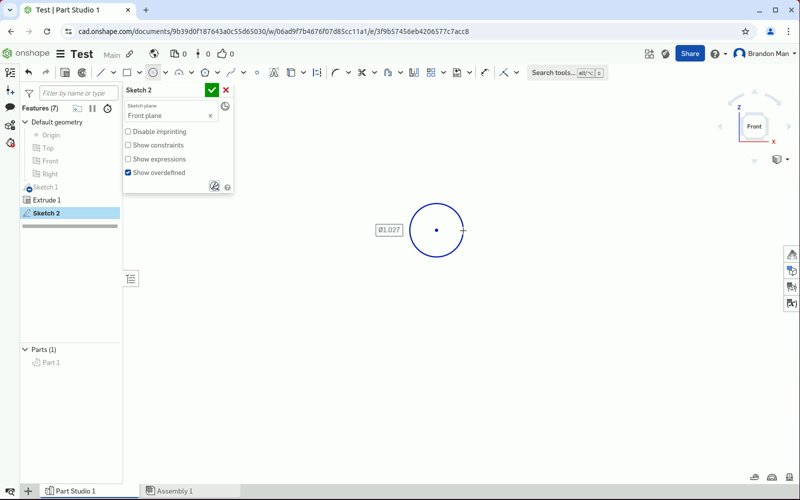
scroll(-6)
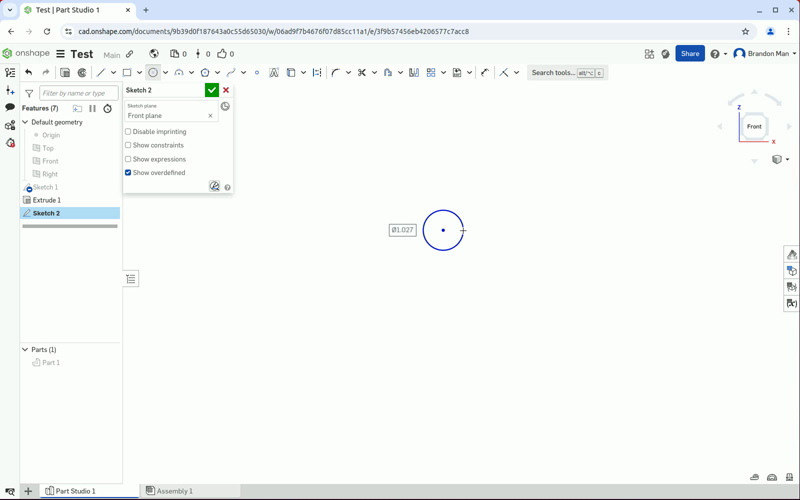
scroll(-6)
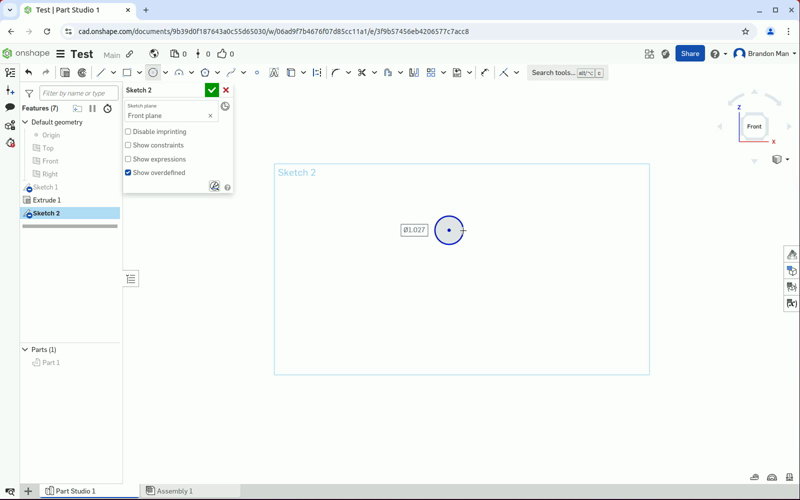
scroll(-6)
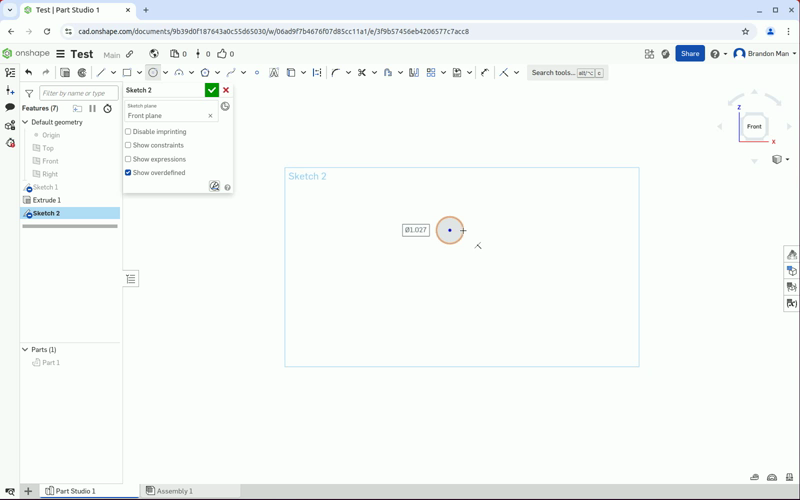
scroll(-6)
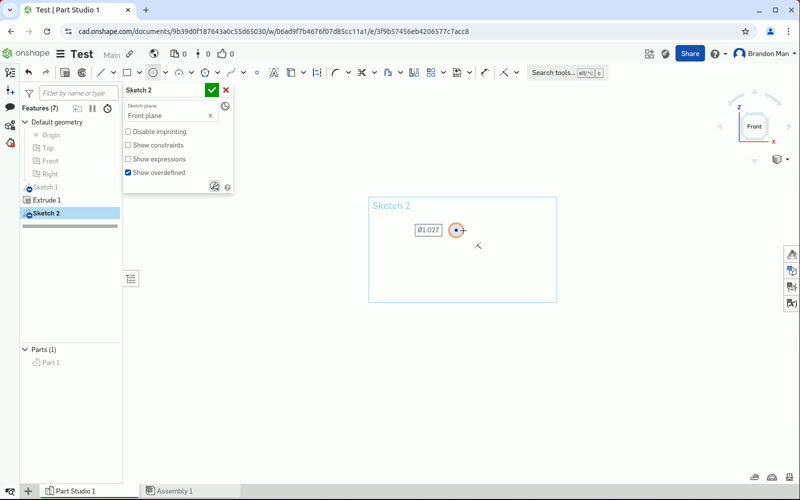
scroll(-6)
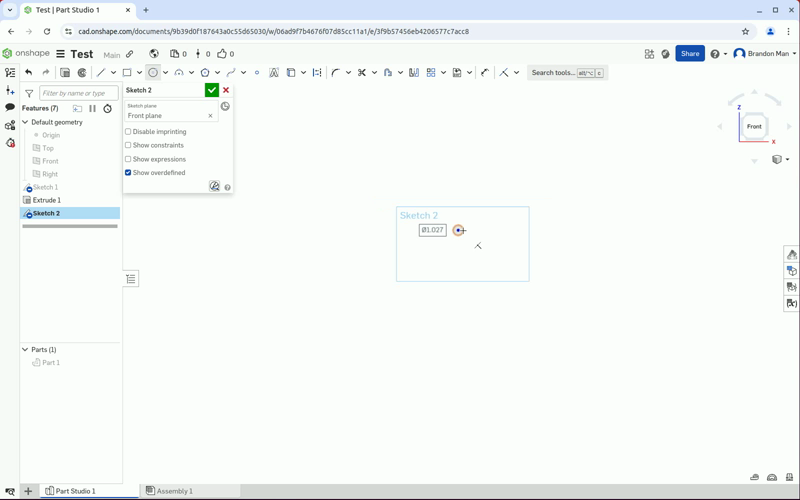
scroll(-6)
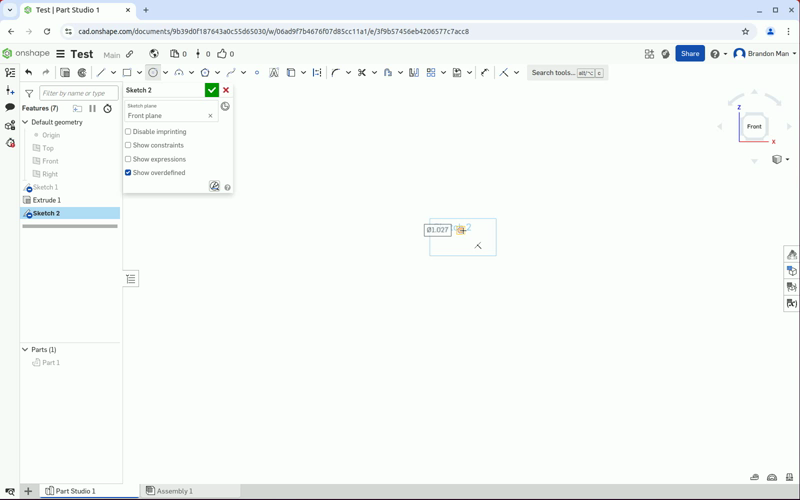
key(esc)
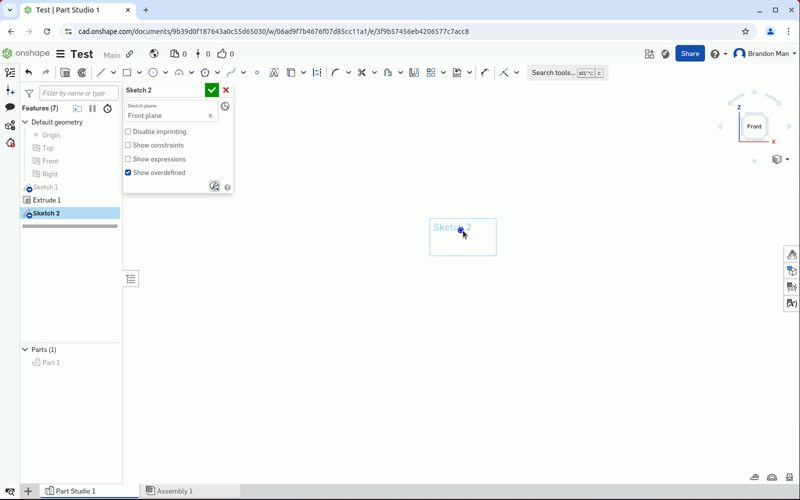
mouse_move(460, 227)
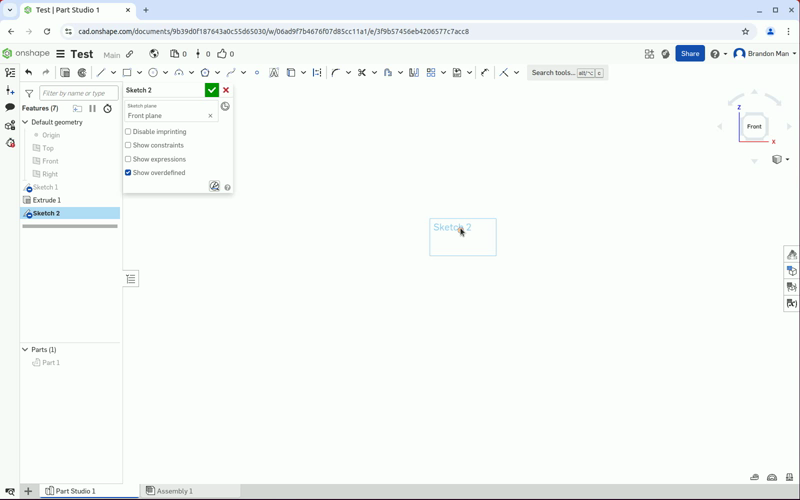
scroll(6)
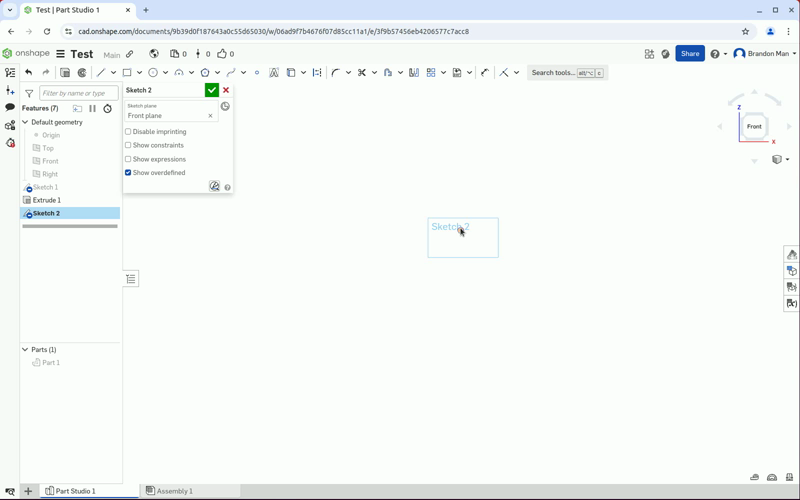
scroll(6)
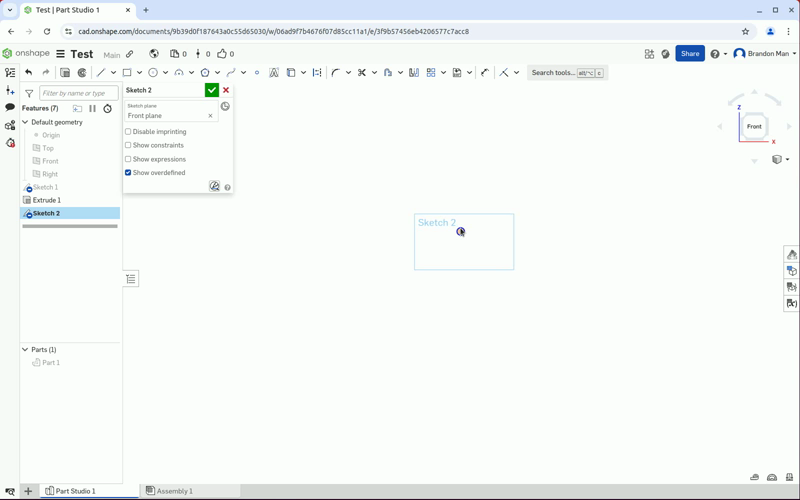
scroll(6)
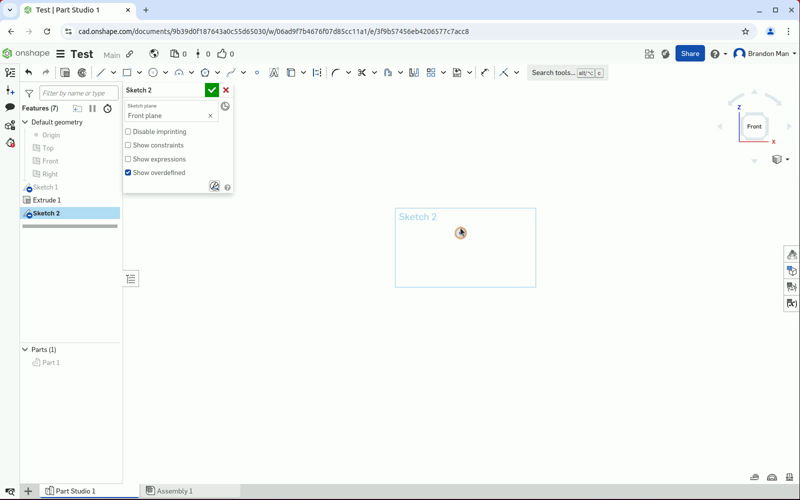
scroll(6)
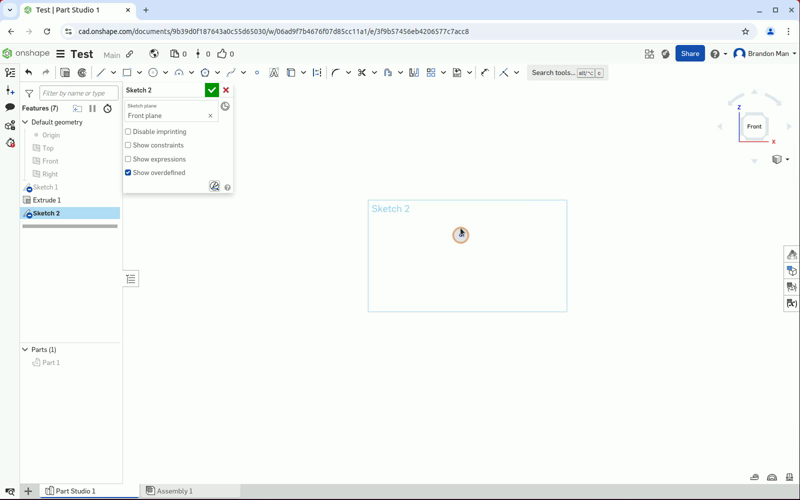
scroll(6)
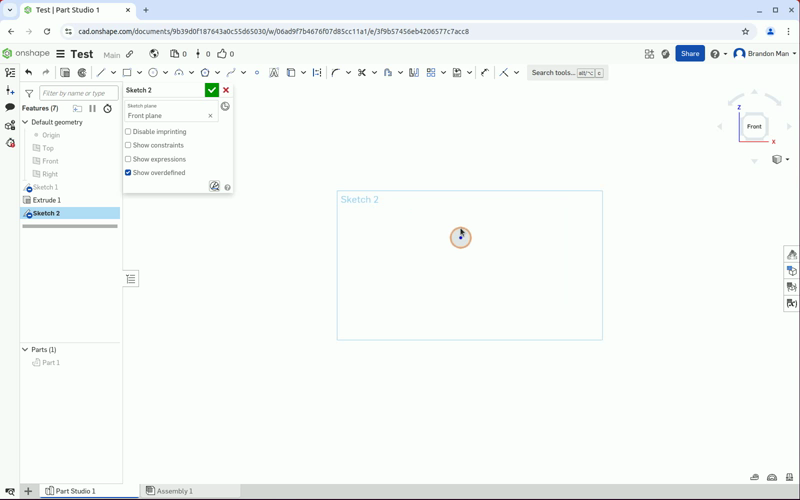
scroll(6)
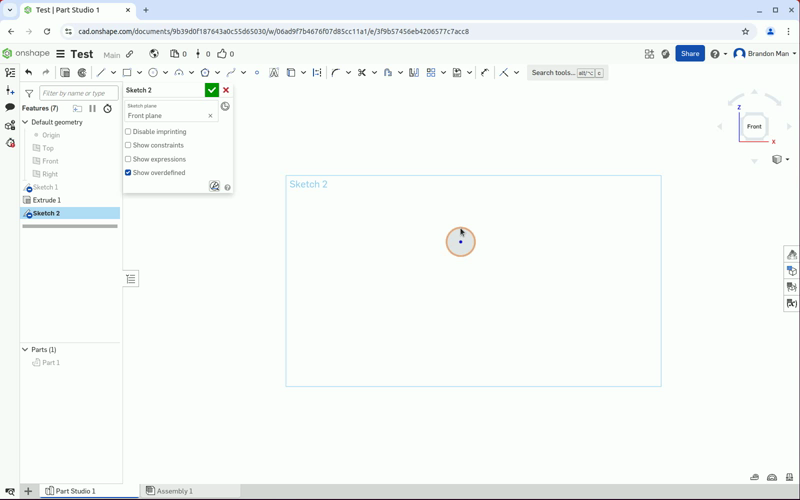
scroll(6)
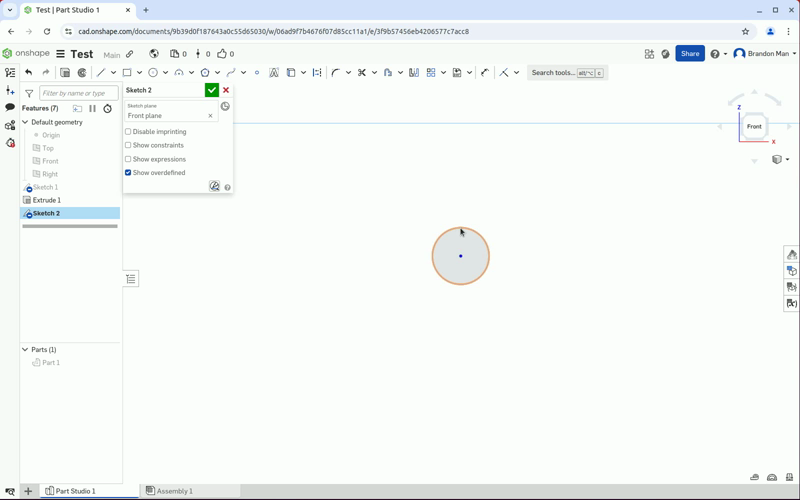
click(460, 227)
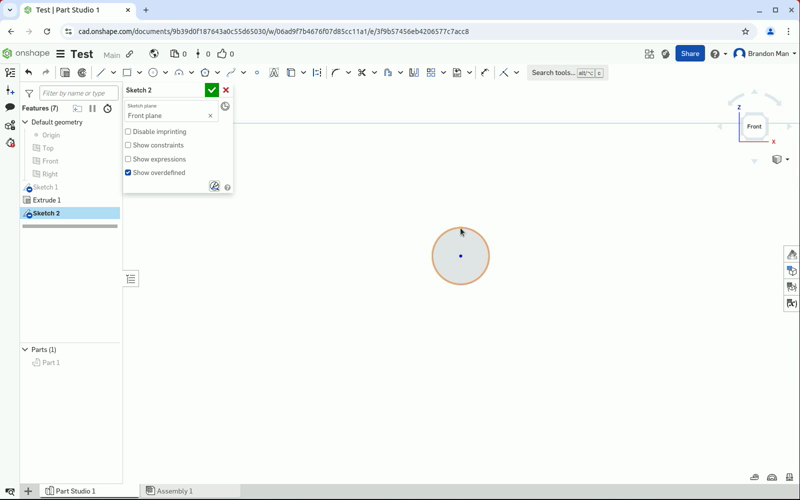
scroll(-6)
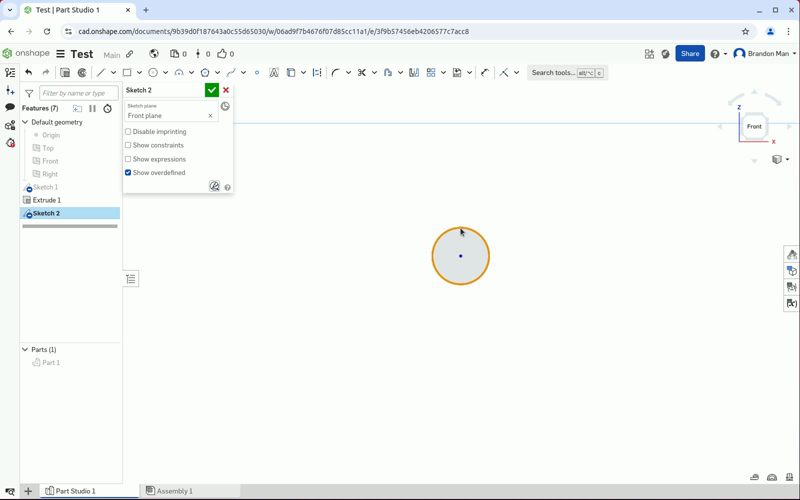
scroll(-6)
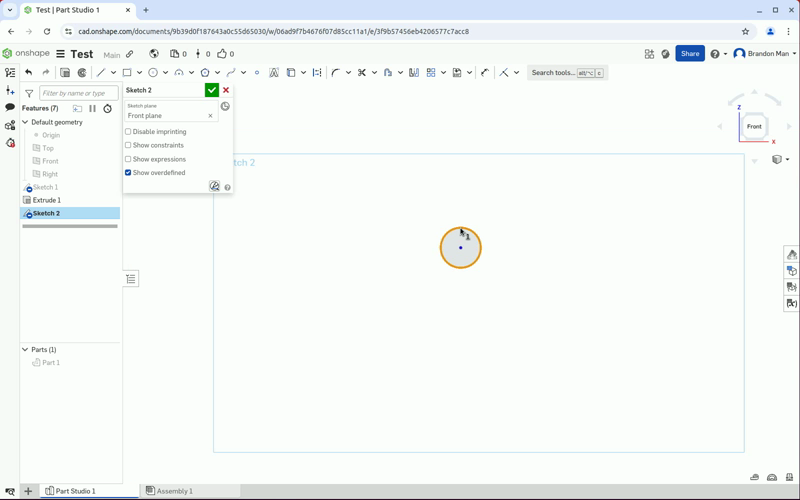
scroll(-6)
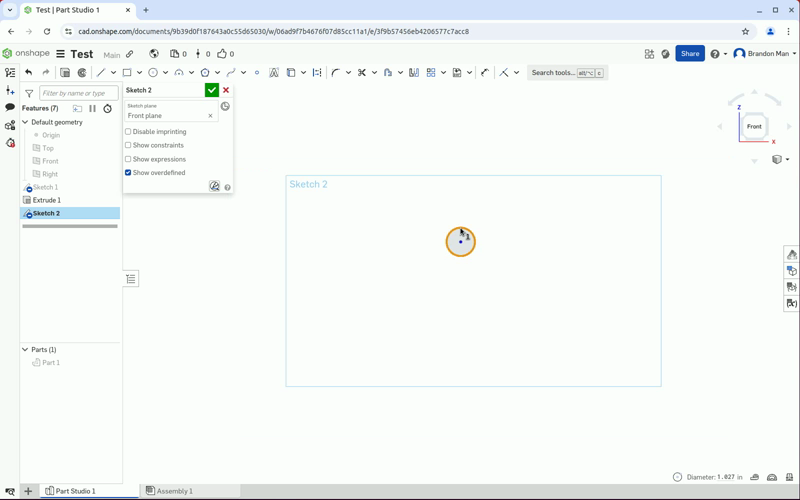
scroll(-6)
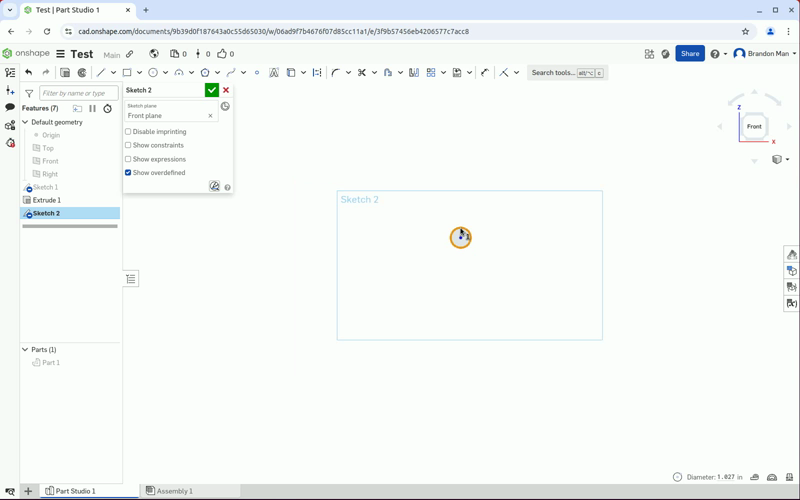
scroll(-6)
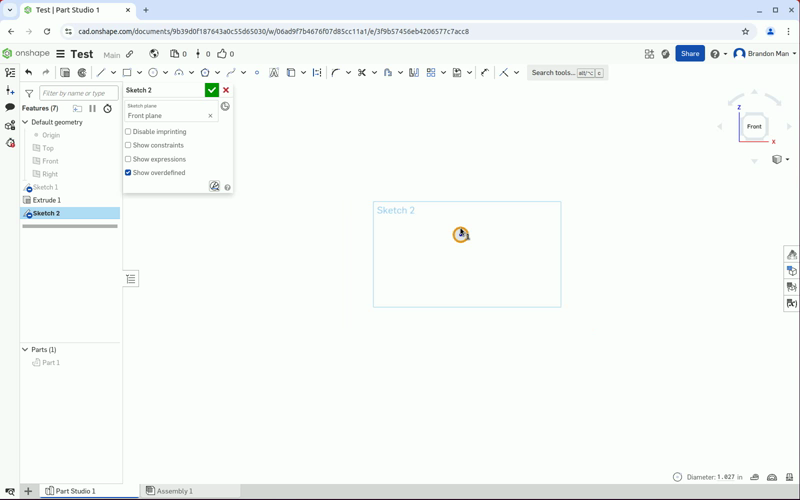
scroll(-6)
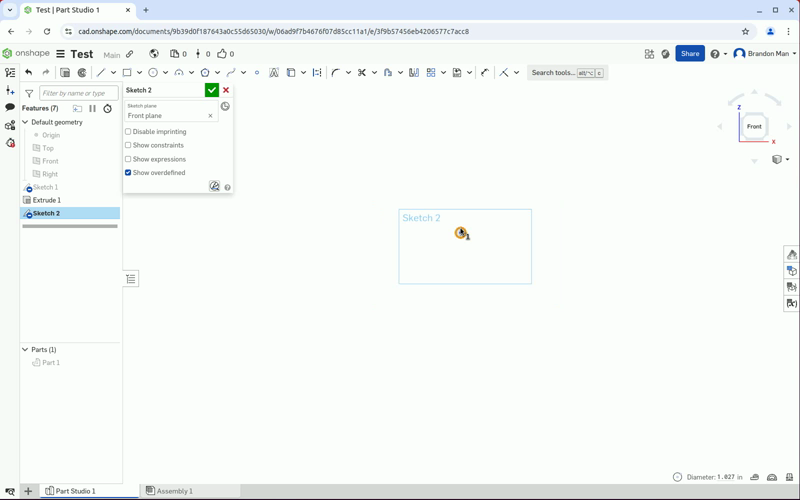
scroll(-6)
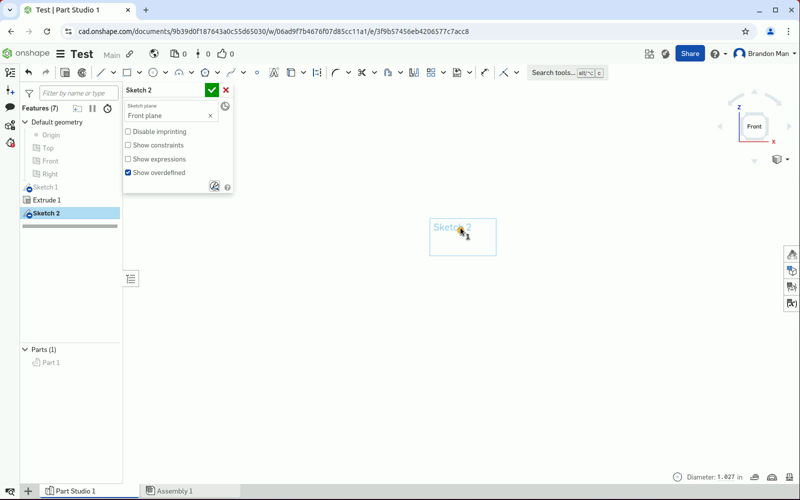
mouse_move(73, 352)
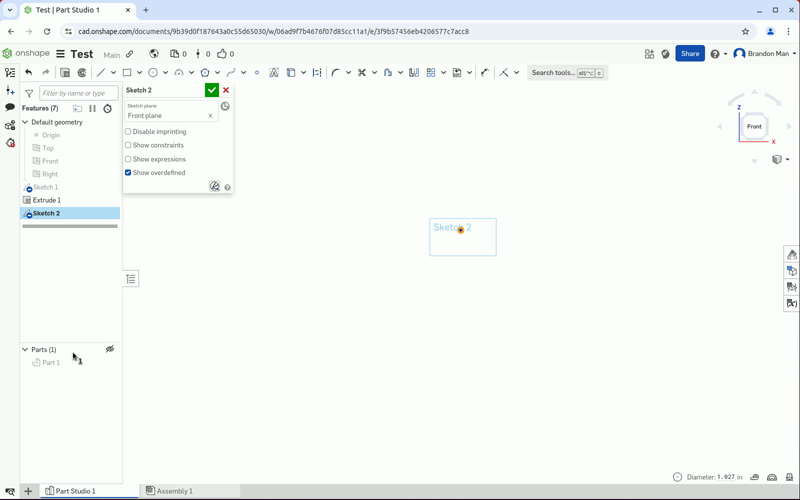
key(shift+y)
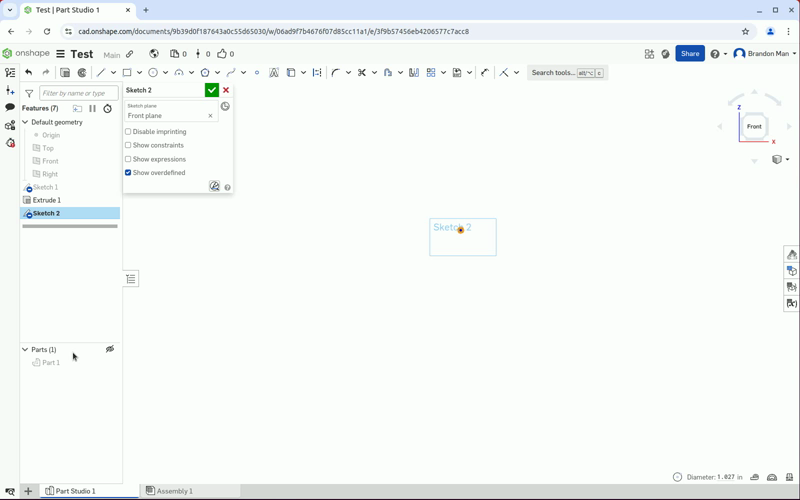
key(shift+e)
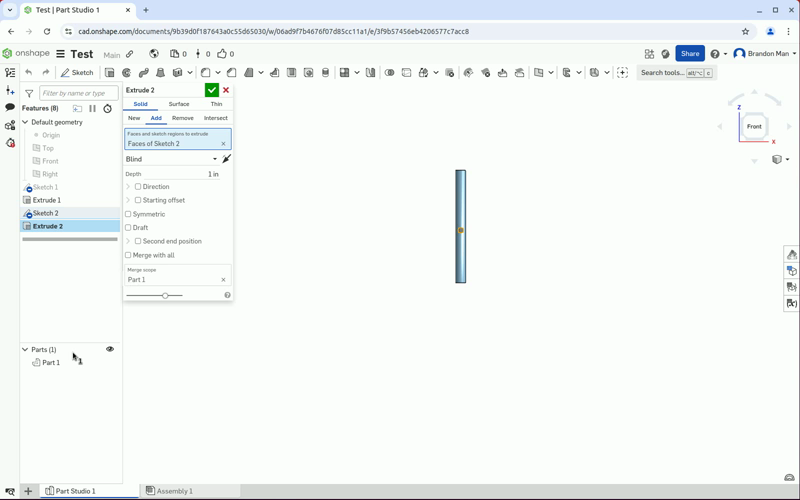
mouse_move(143, 106)
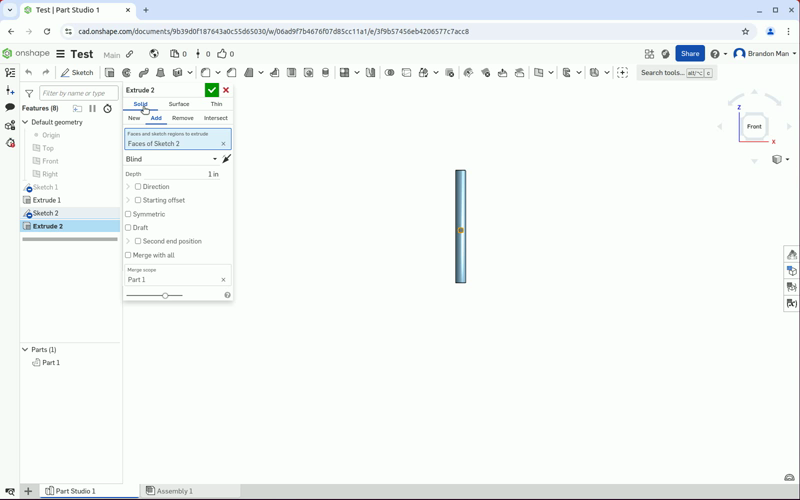
click(143, 106)
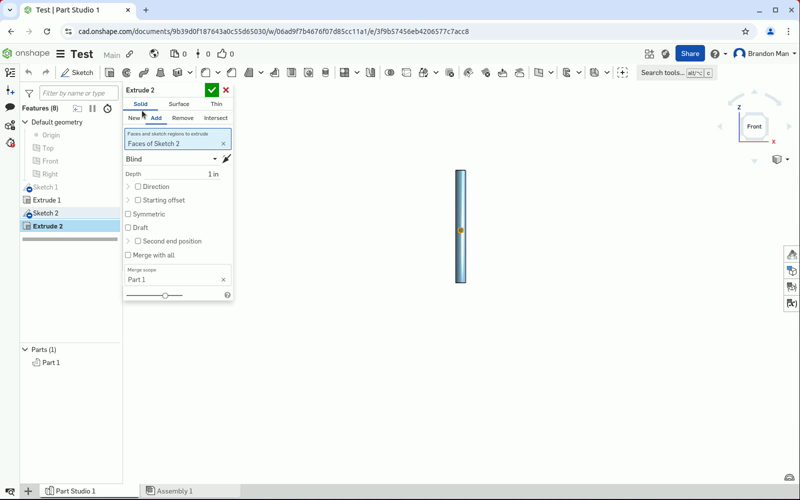
mouse_move(137, 120)
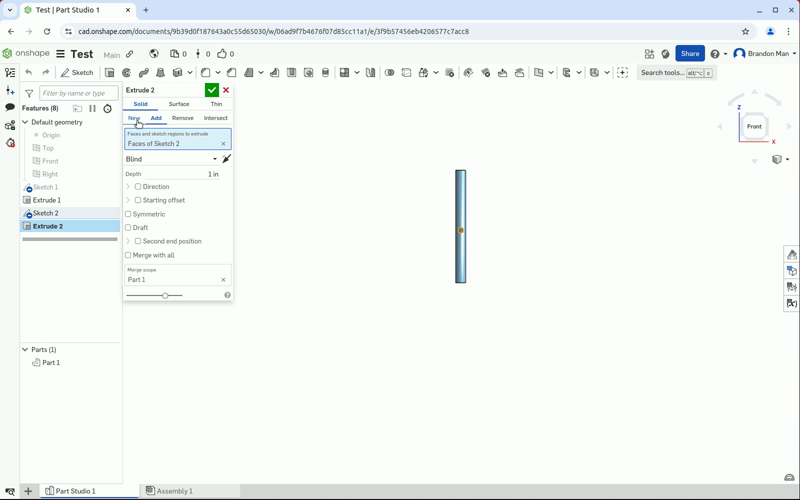
click(137, 120)
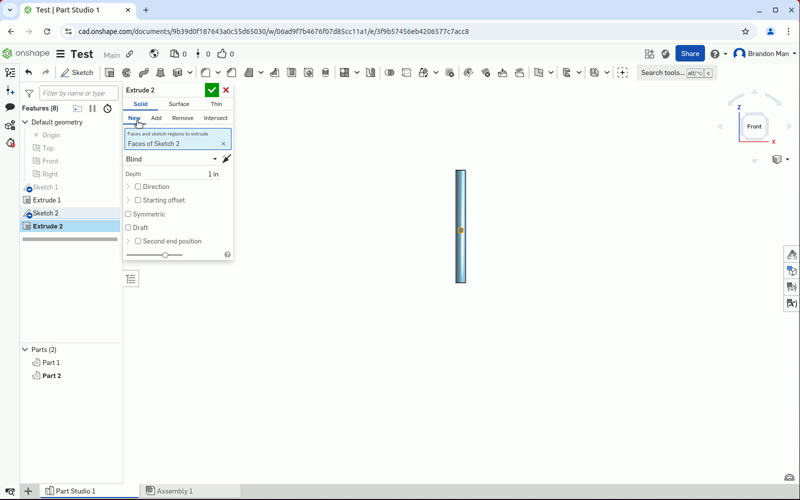
key(tab, 4)
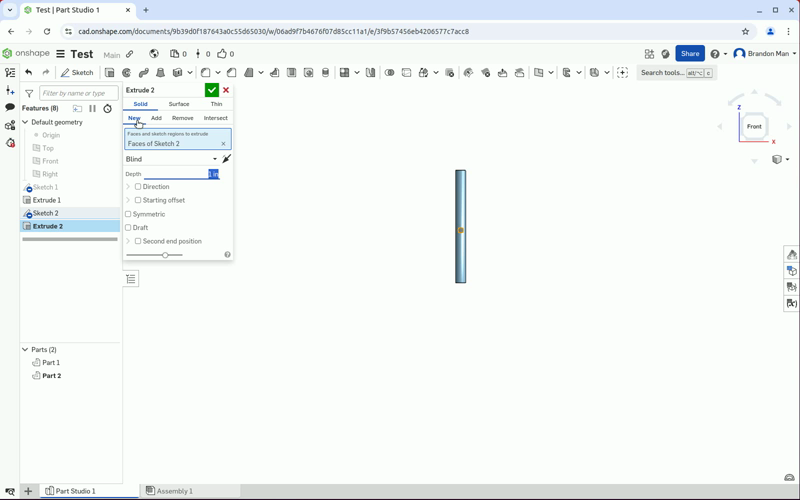
text(0.963)
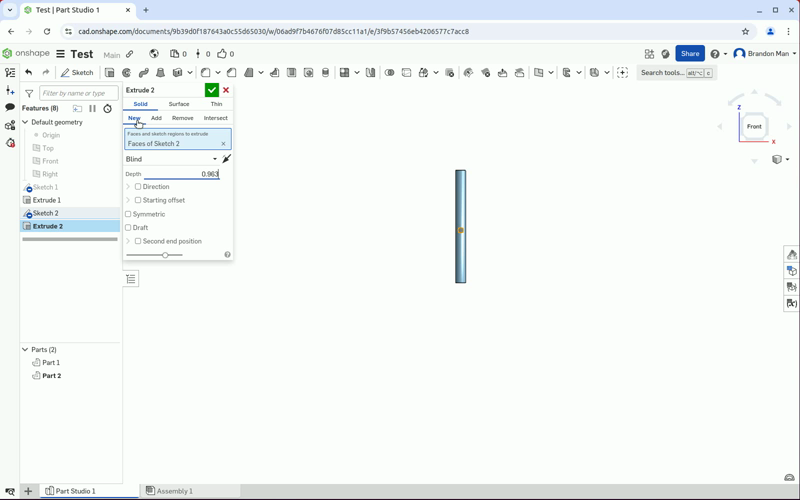
key(enter)
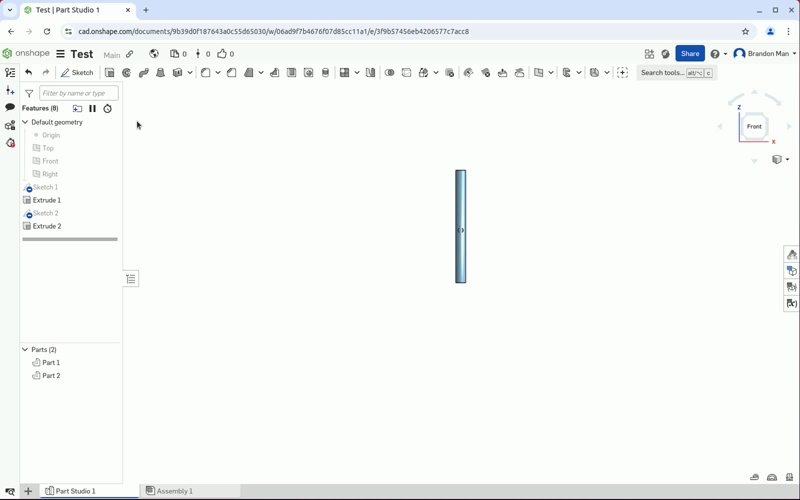
key(shift+h)
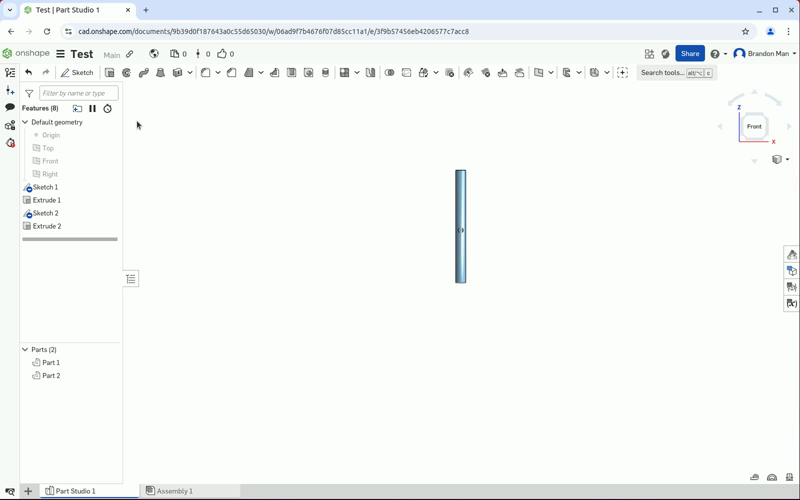
key(shift+h)
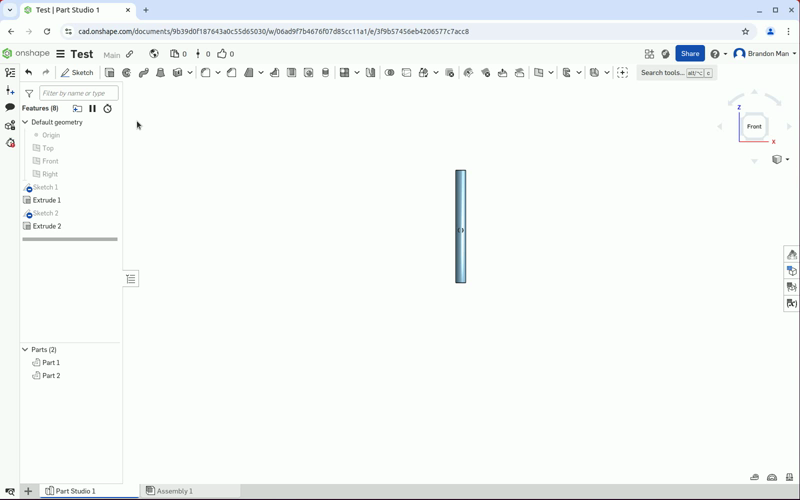
mouse_move(73, 189)
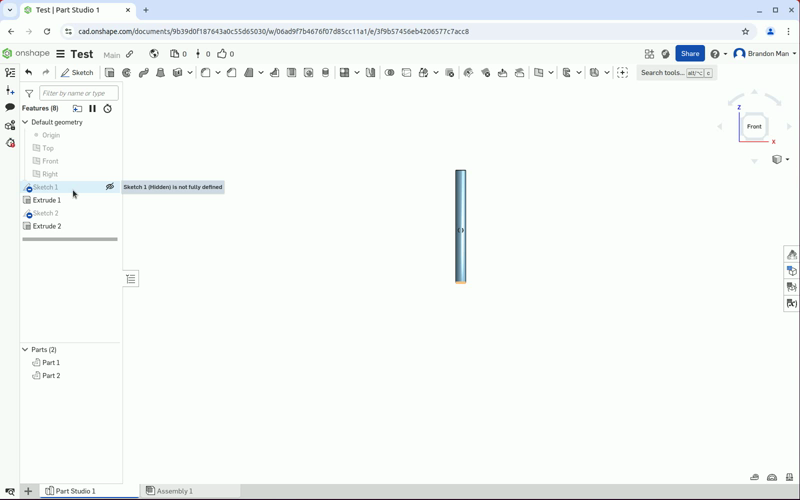
click(73, 189)
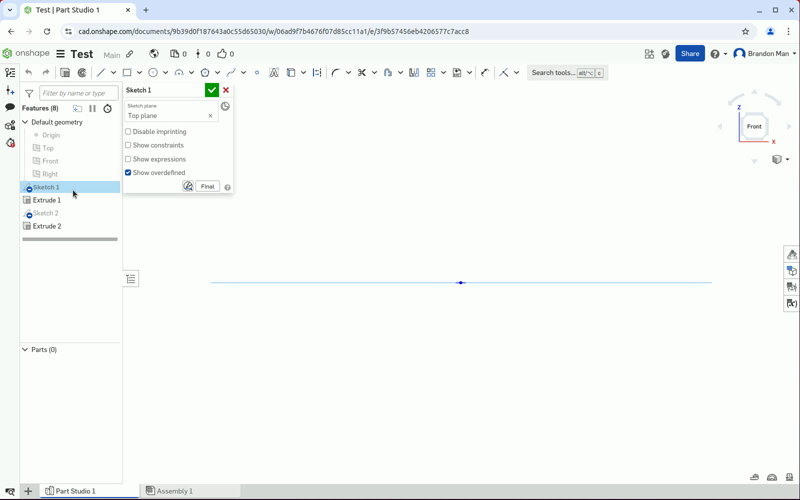
mouse_move(229, 92)
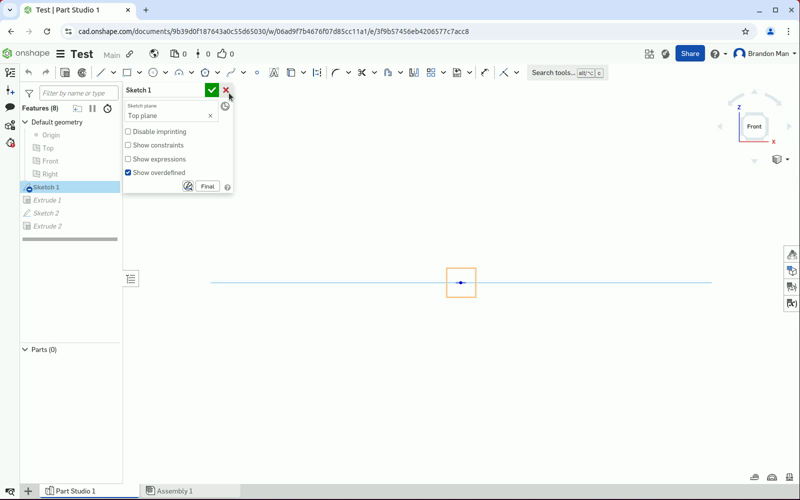
click(229, 92)
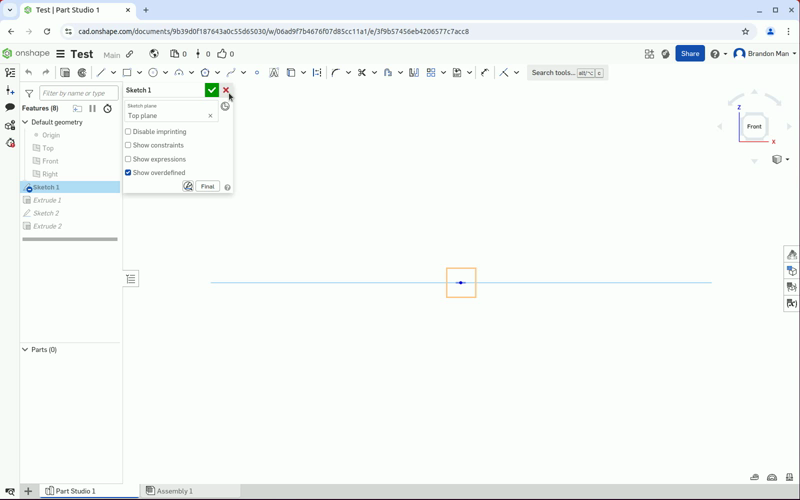
key(shift+s)
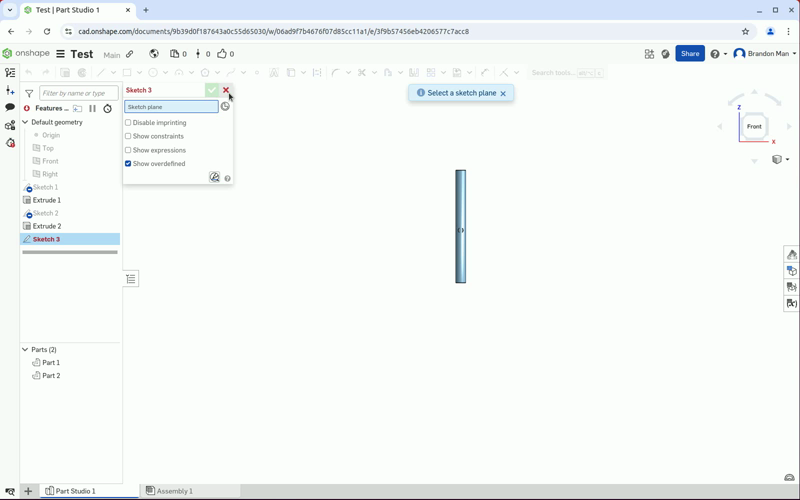
mouse_move(73, 163)
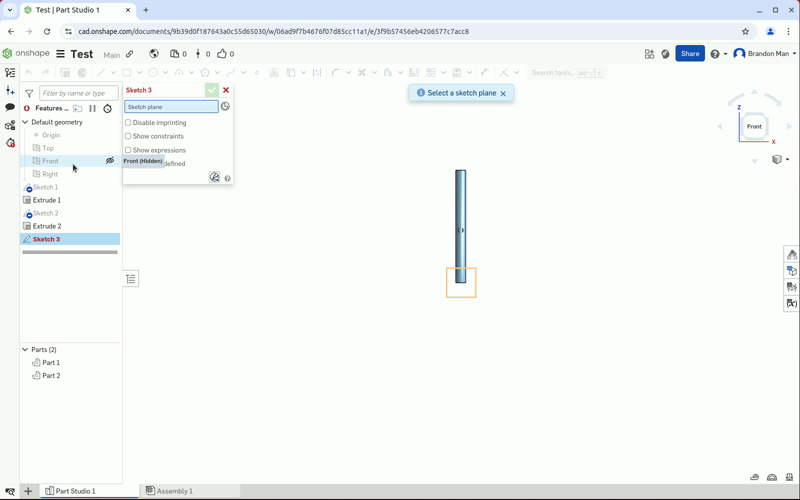
click(73, 163)
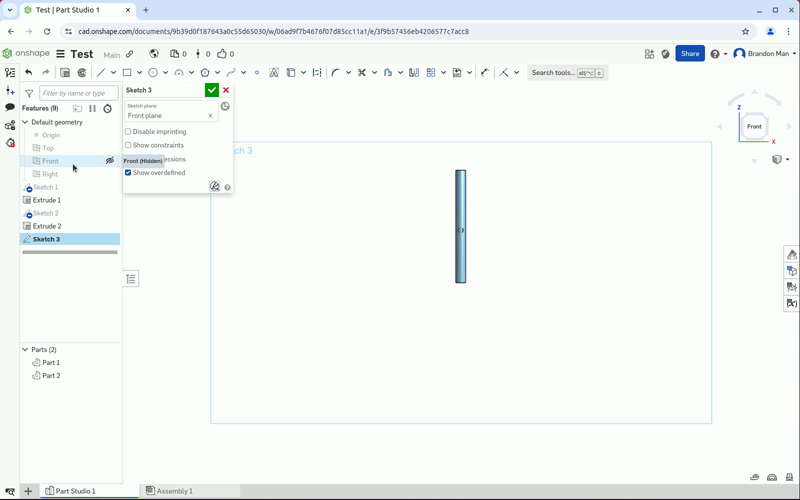
mouse_move(73, 352)
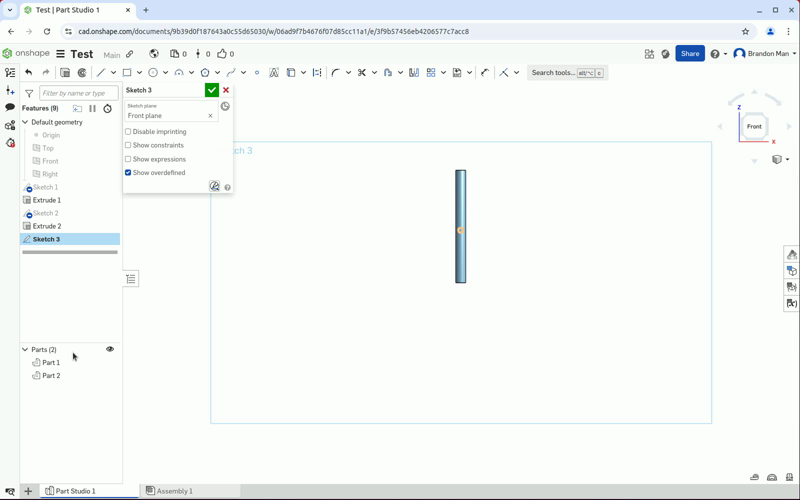
key(y)
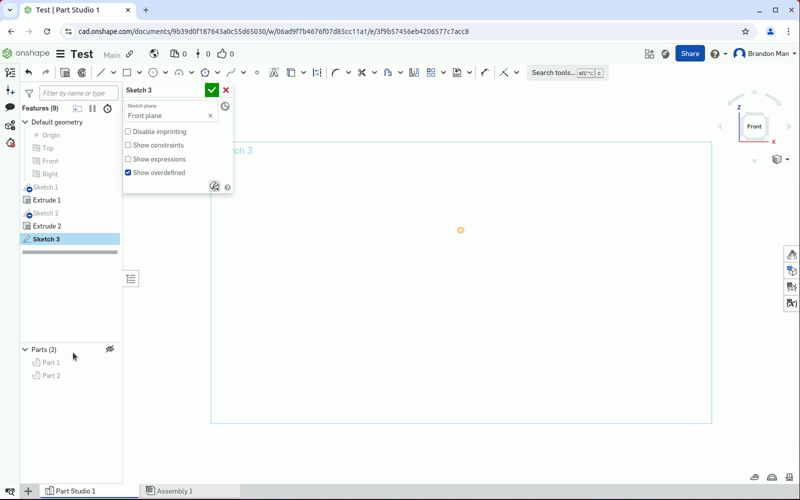
key(c)
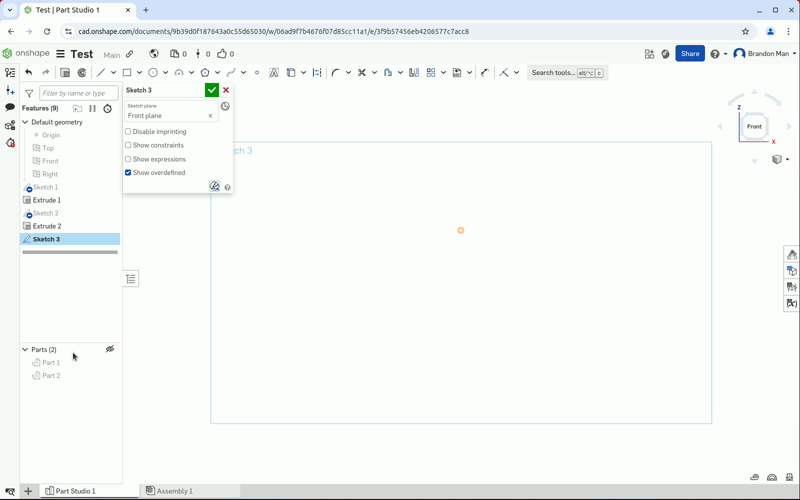
key_down(shift)
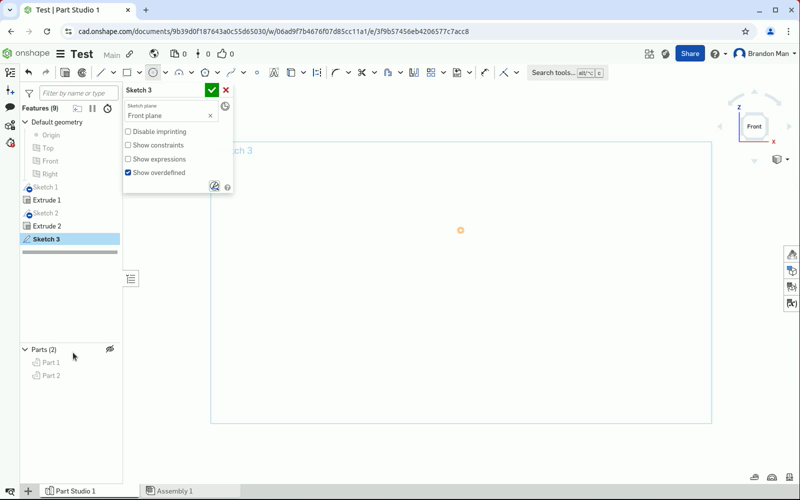
mouse_move(461, 213)
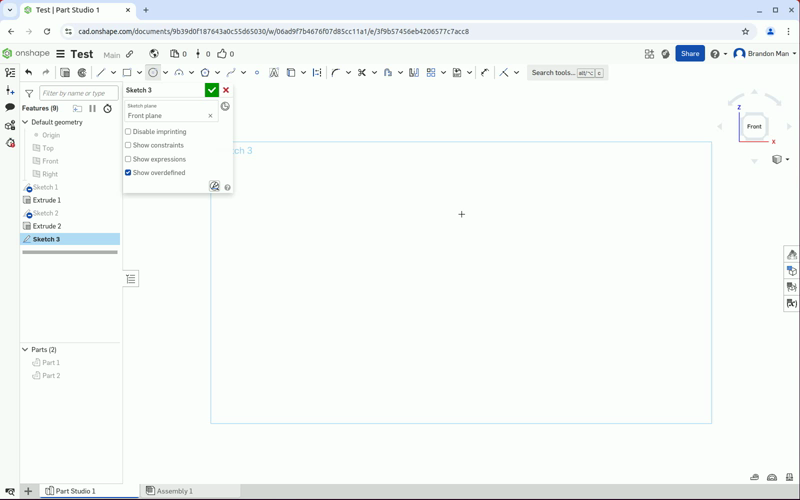
click(461, 213)
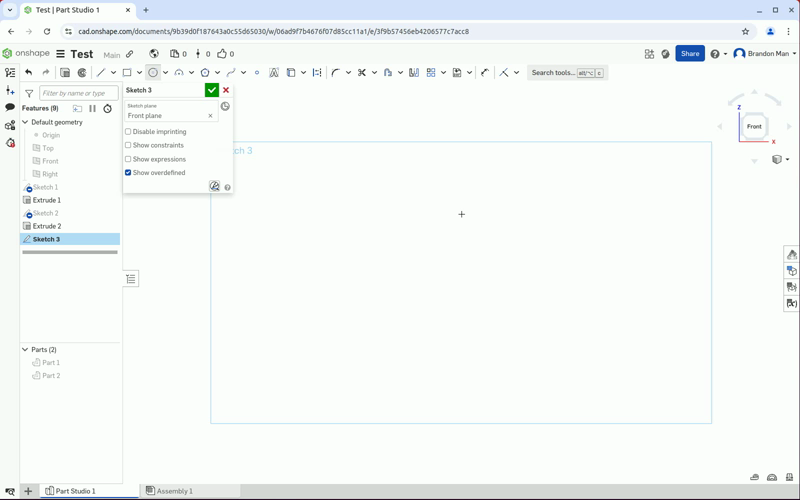
key_up(shift)
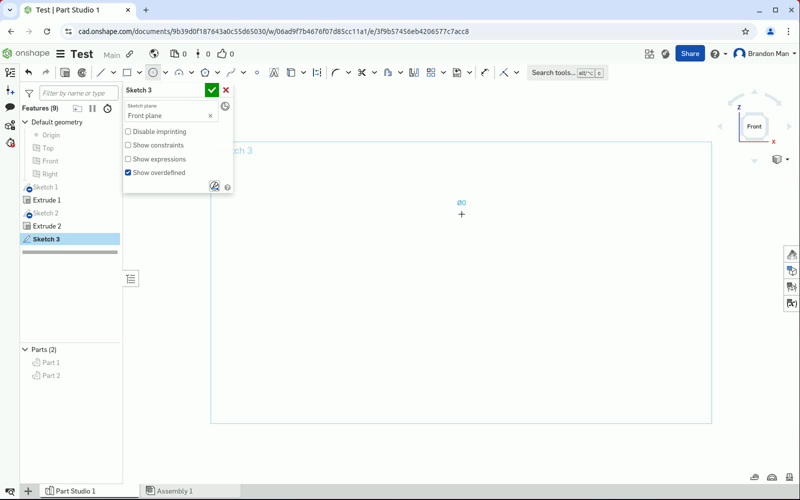
mouse_move(464, 213)
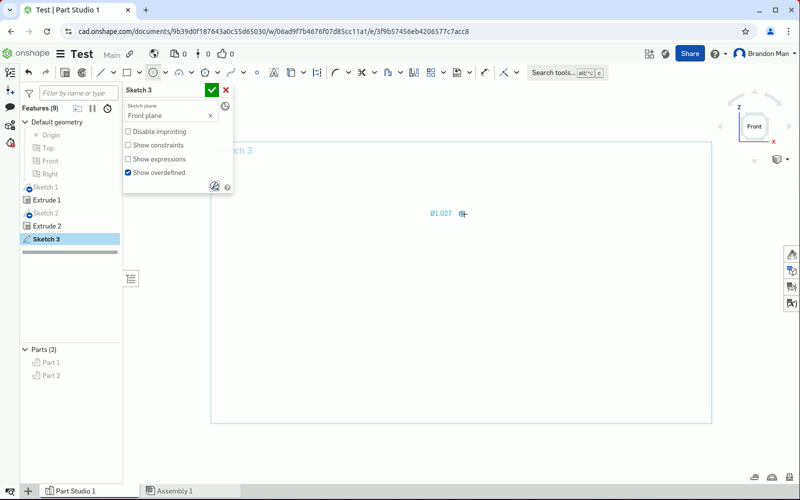
scroll(6)
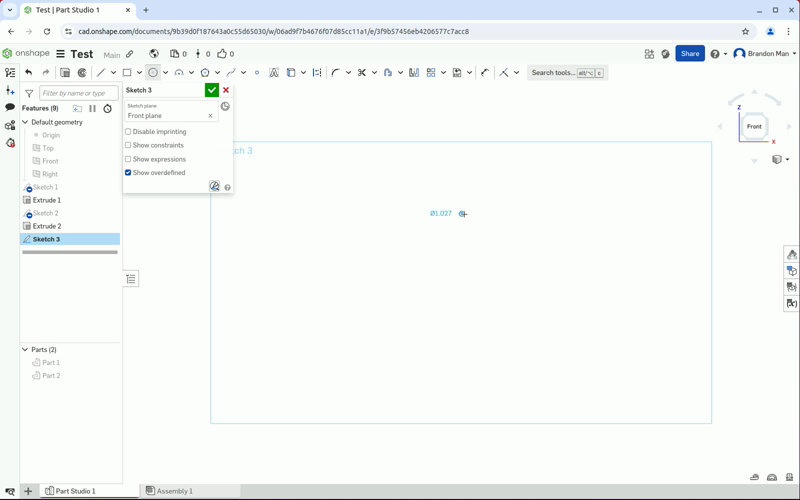
scroll(6)
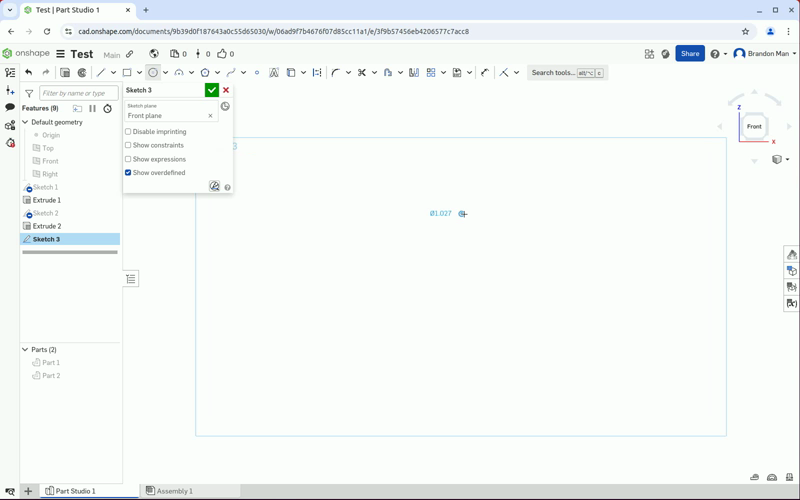
scroll(6)
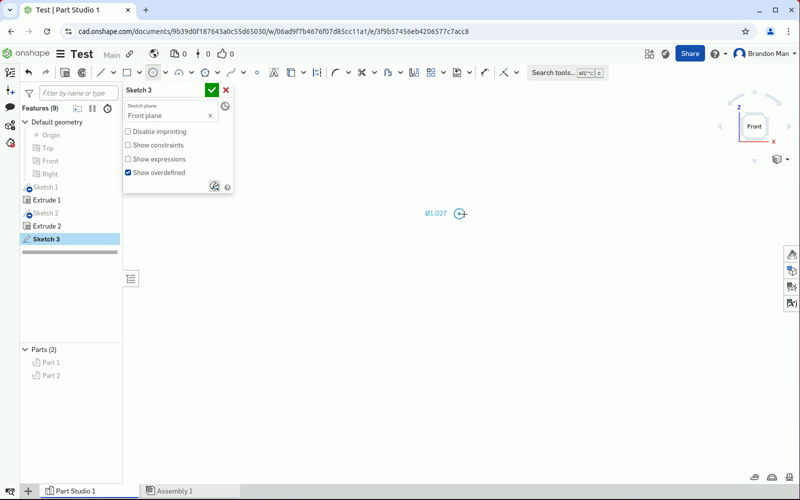
scroll(6)
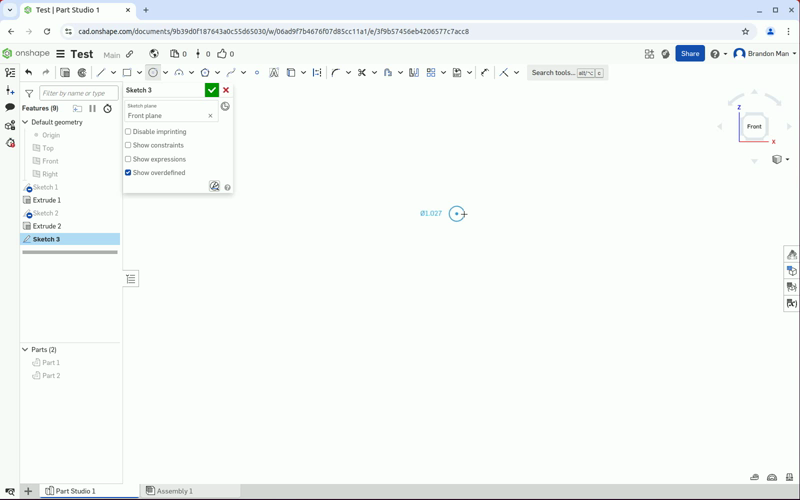
scroll(6)
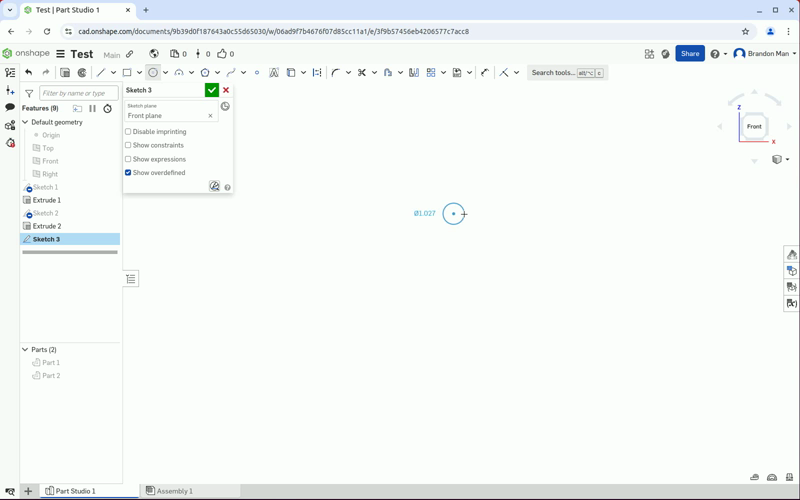
scroll(6)
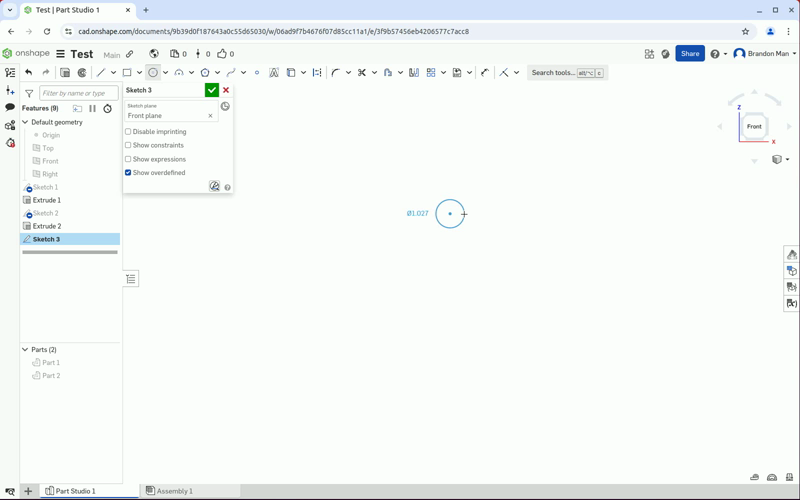
scroll(6)
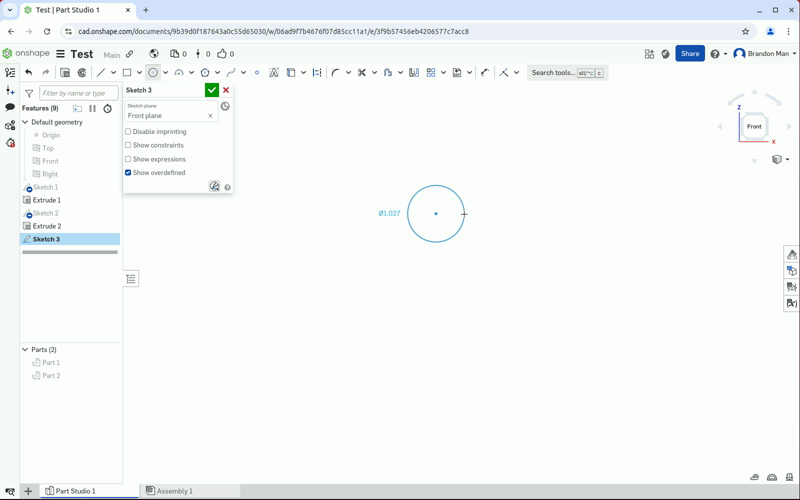
click(464, 213)
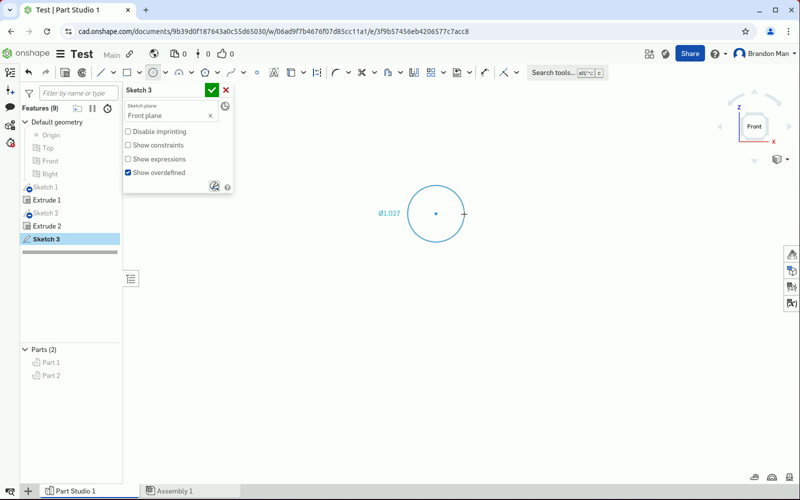
scroll(-6)
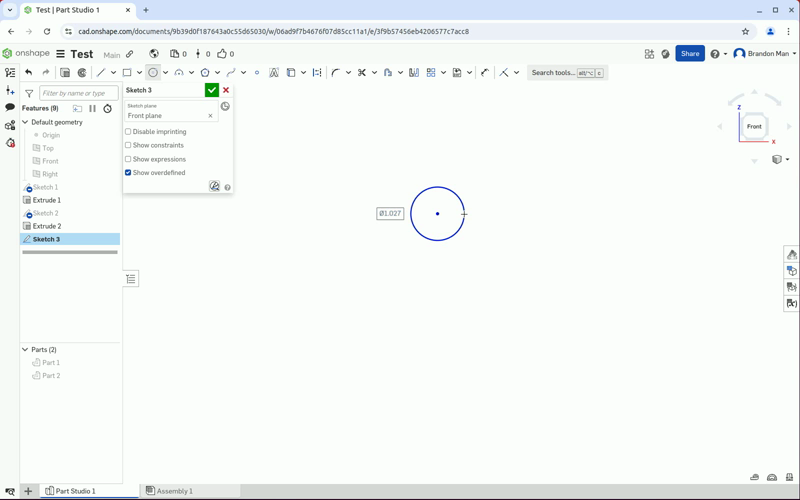
scroll(-6)
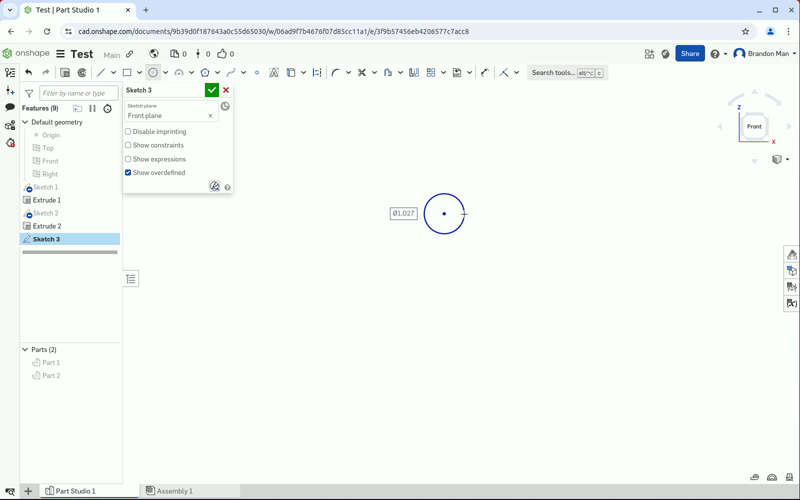
scroll(-6)
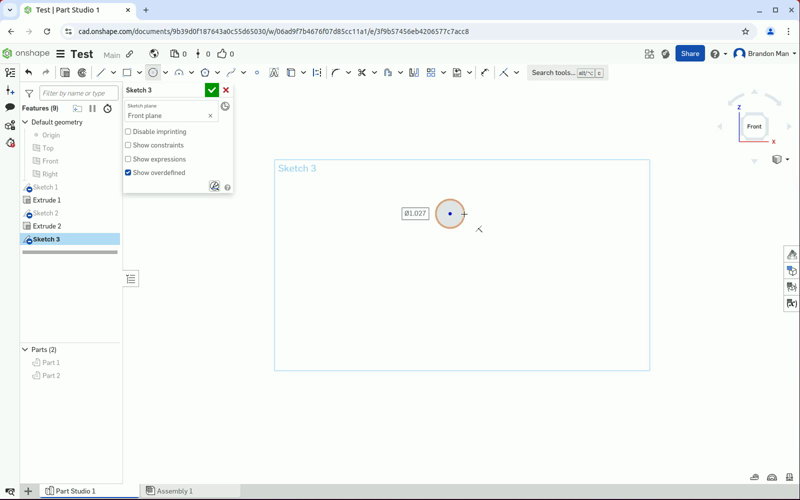
scroll(-6)
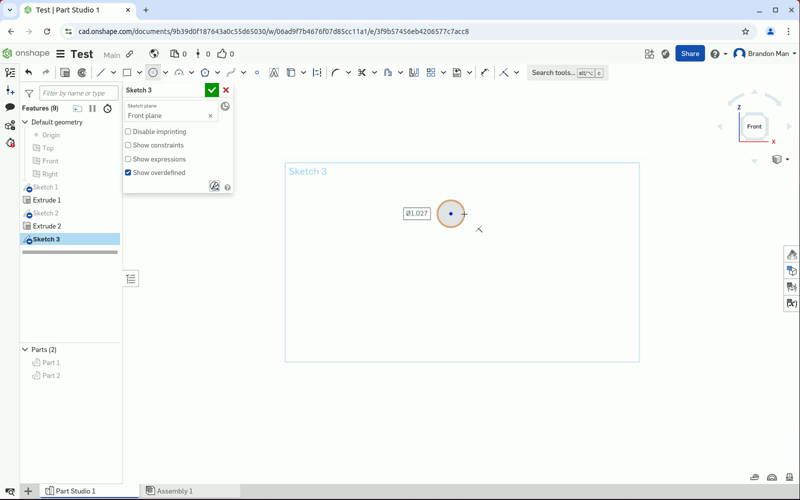
scroll(-6)
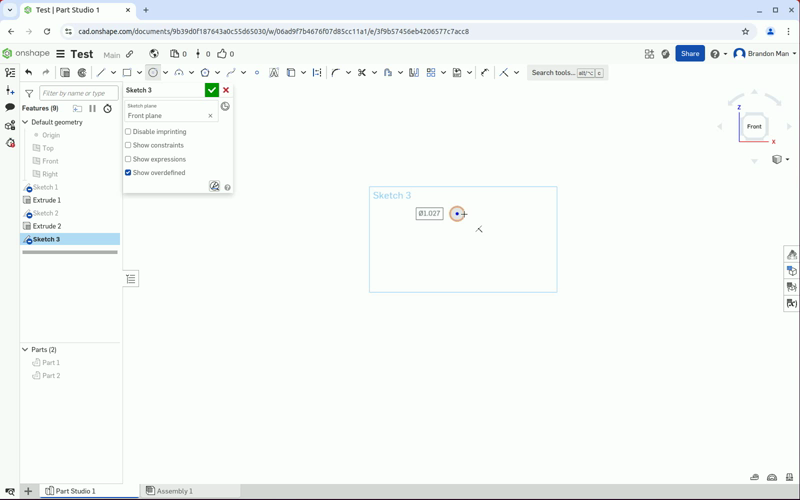
scroll(-6)
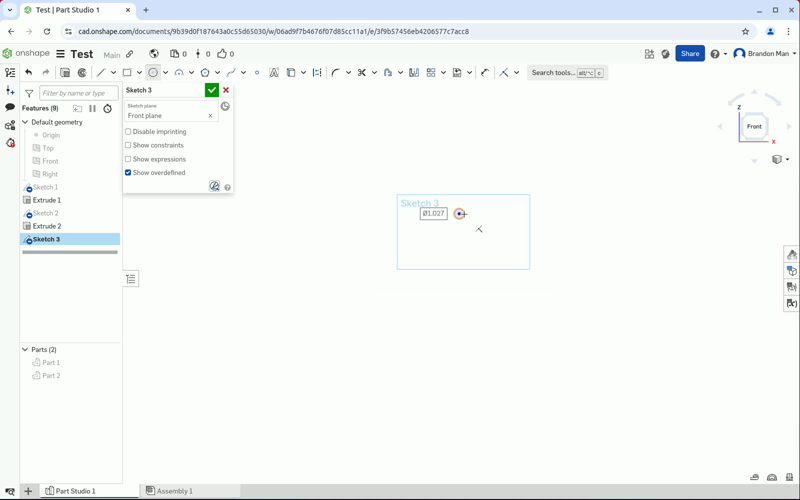
scroll(-6)
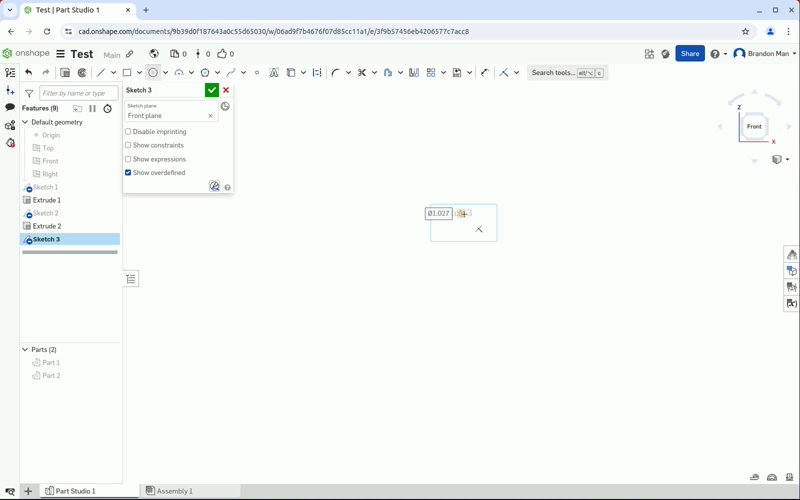
key(esc)
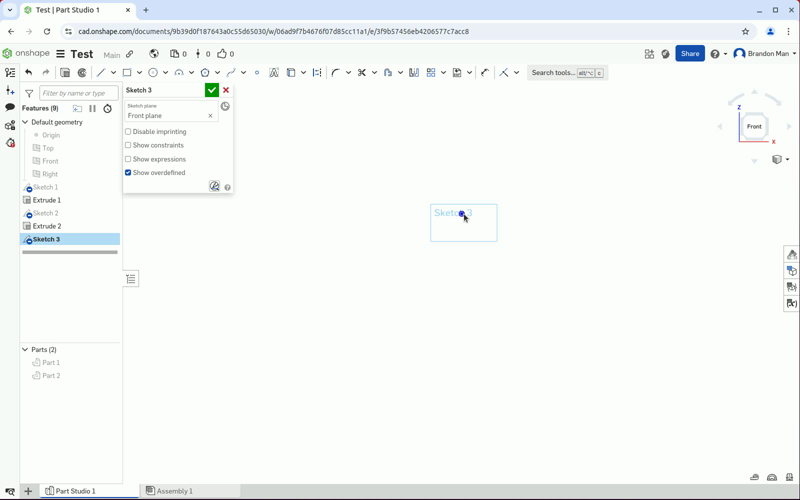
mouse_move(462, 211)
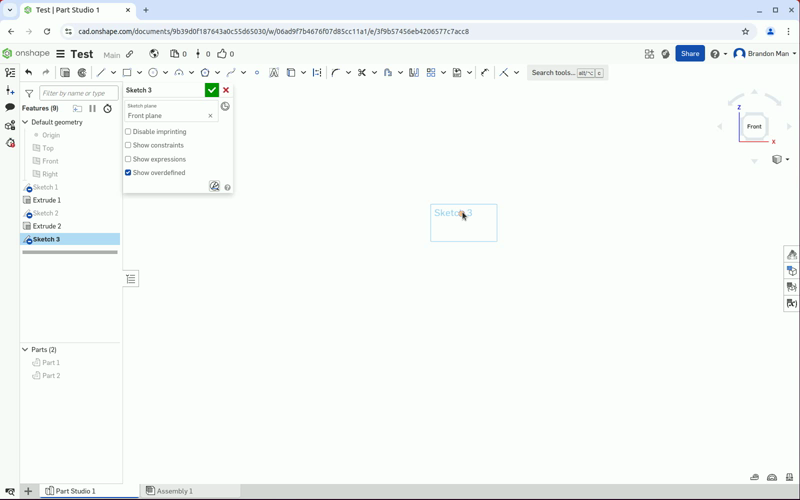
scroll(6)
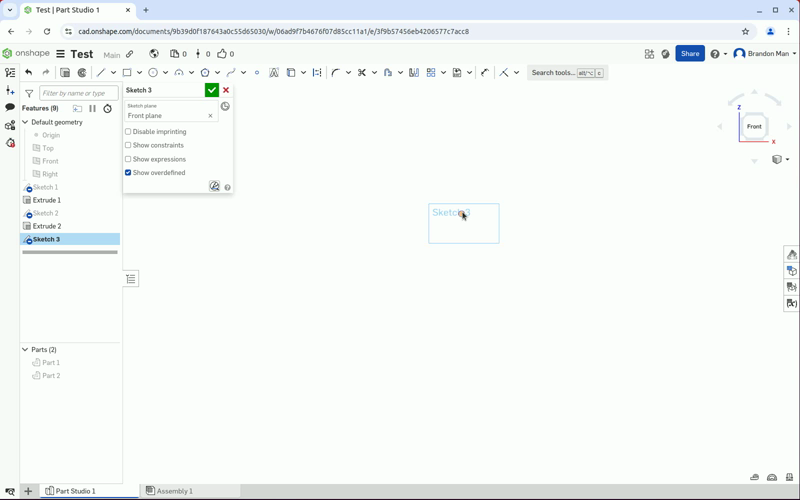
scroll(6)
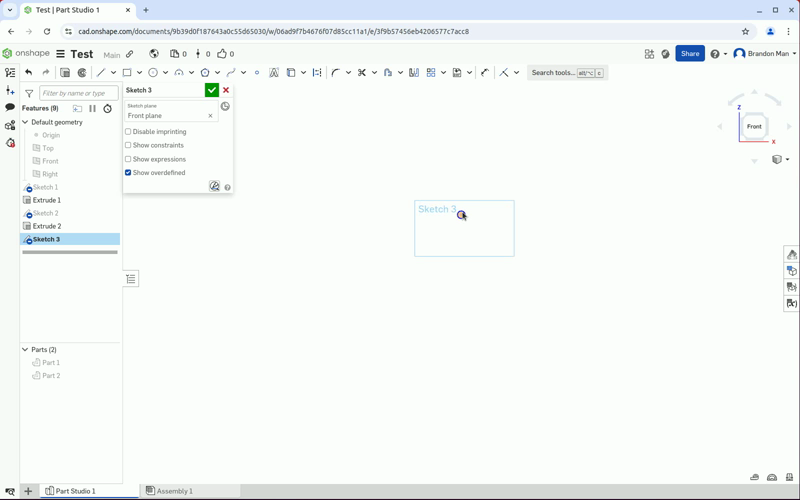
scroll(6)
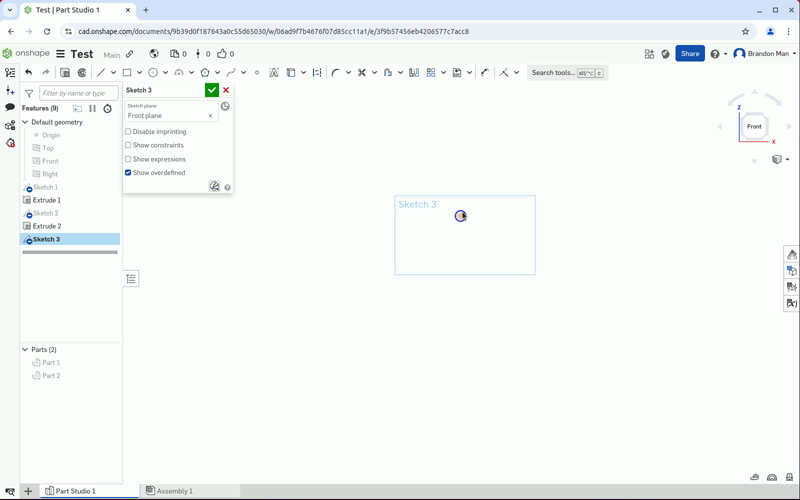
scroll(6)
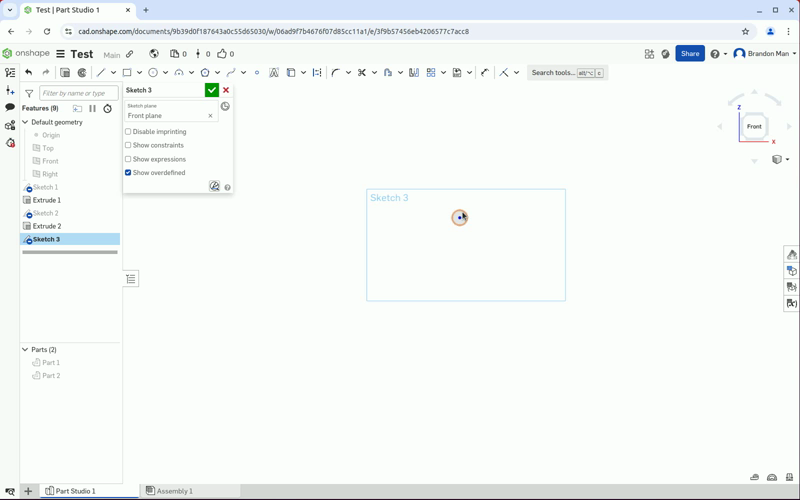
scroll(6)
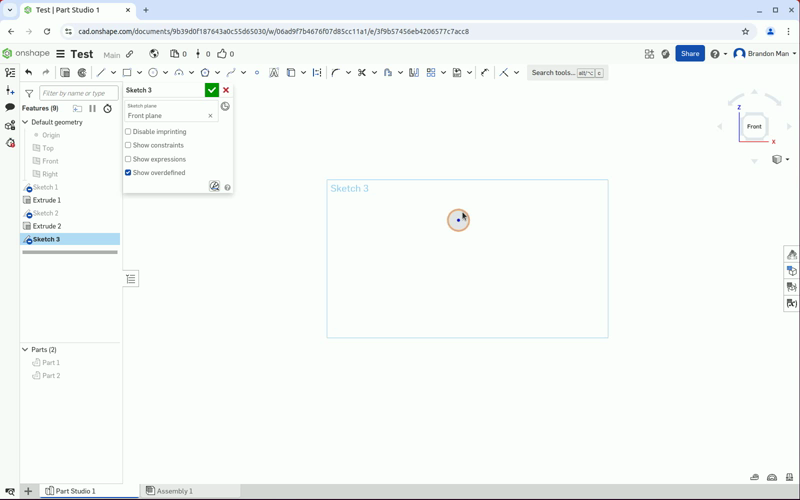
scroll(6)
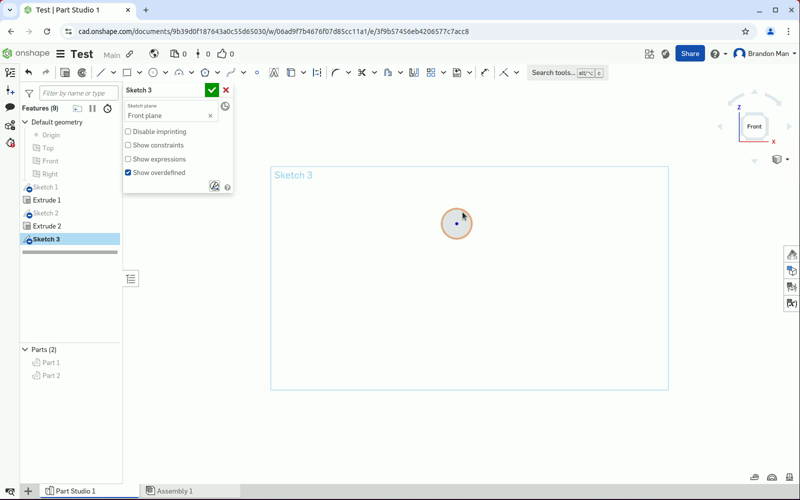
scroll(6)
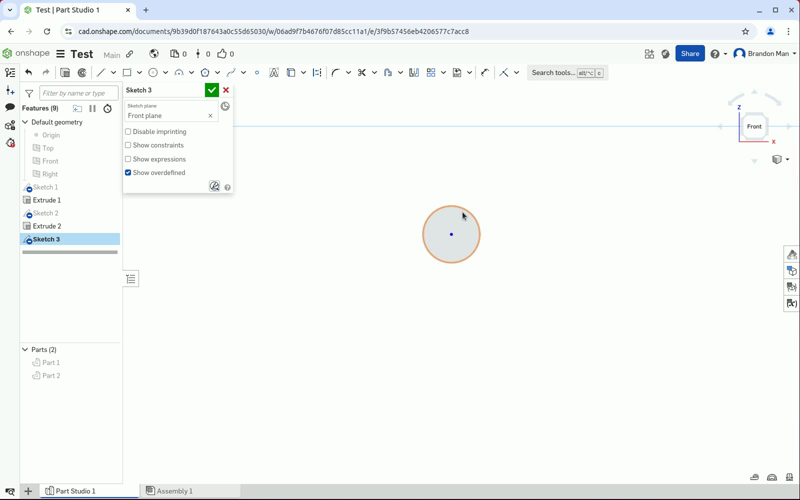
click(462, 211)
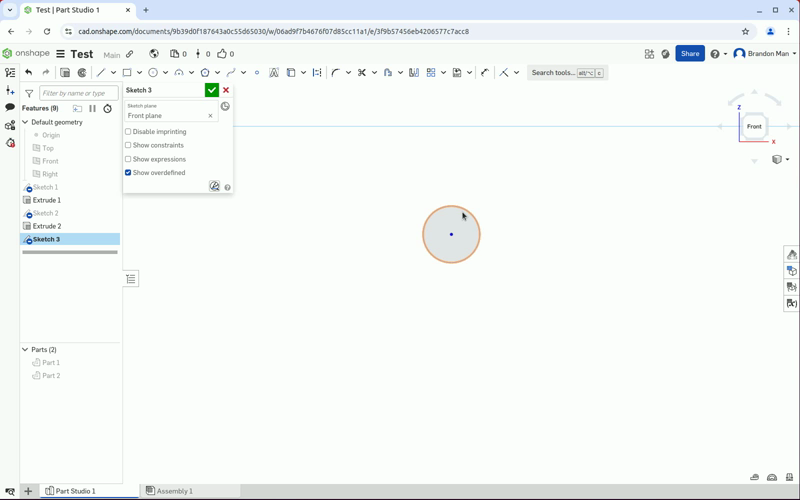
scroll(-6)
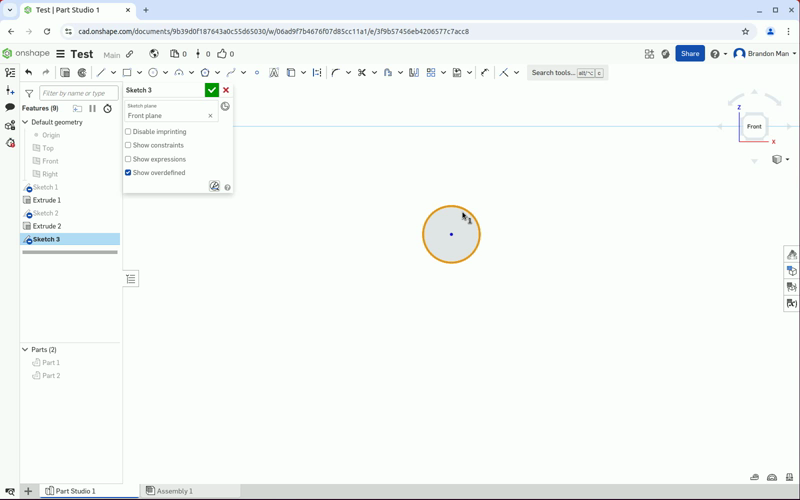
scroll(-6)
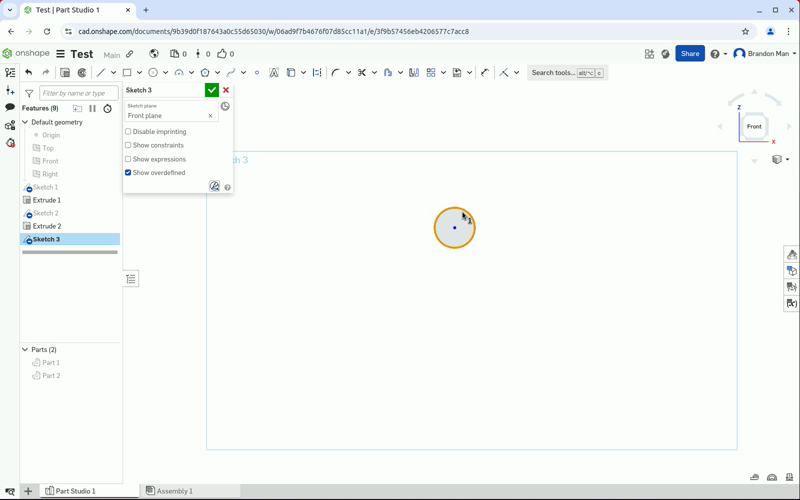
scroll(-6)
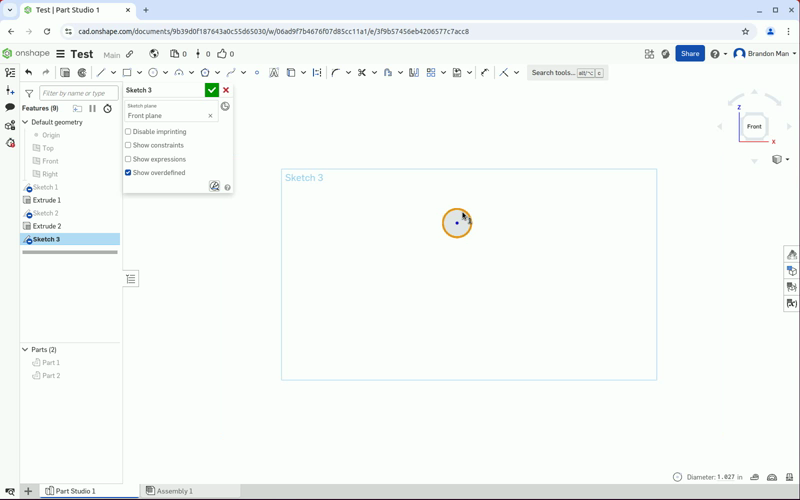
scroll(-6)
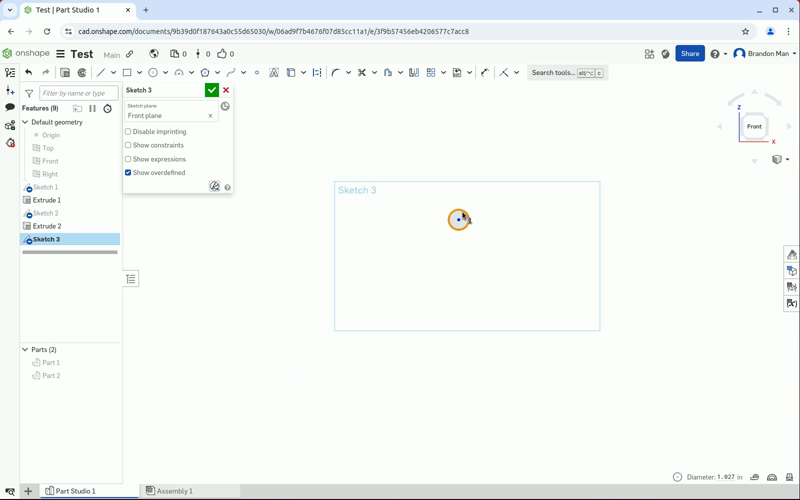
scroll(-6)
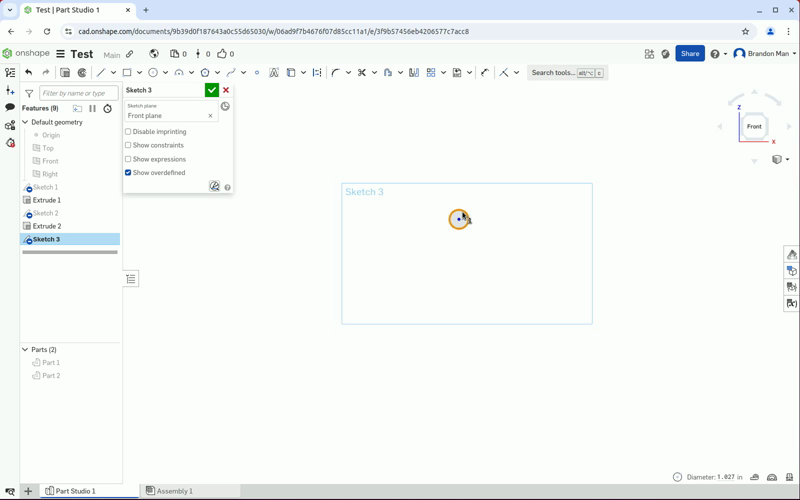
scroll(-6)
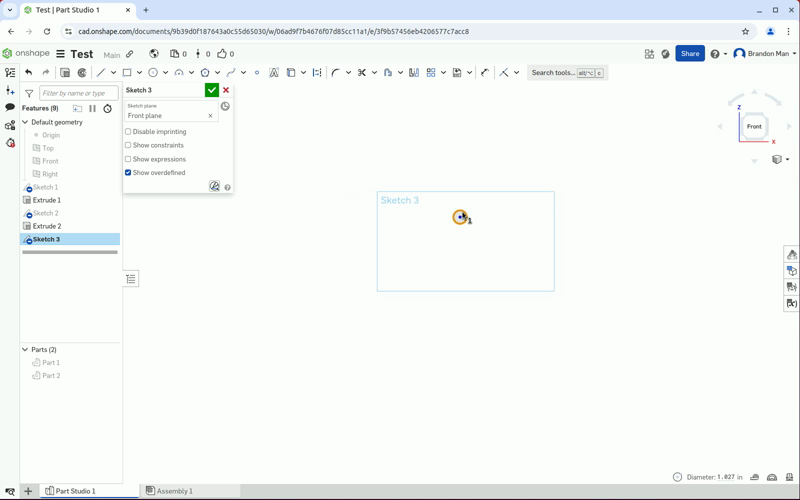
scroll(-6)
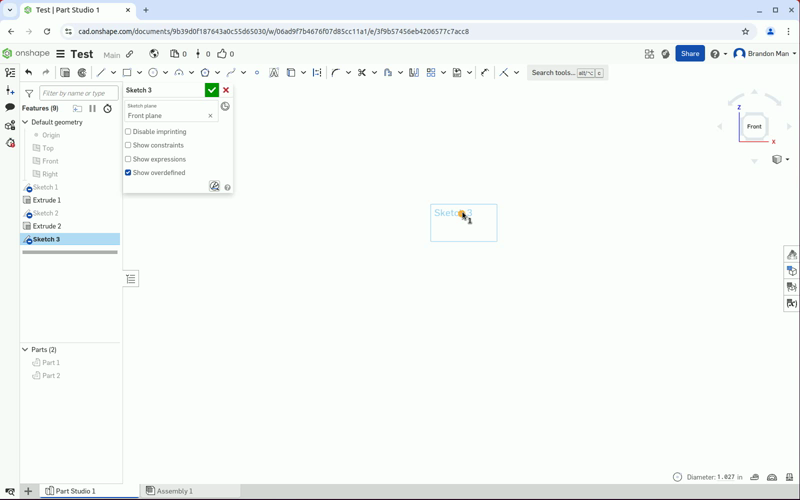
mouse_move(73, 352)
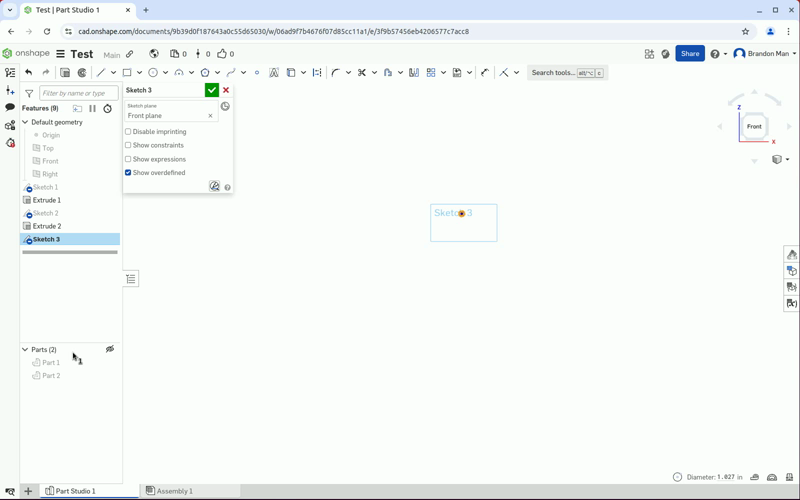
key(shift+y)
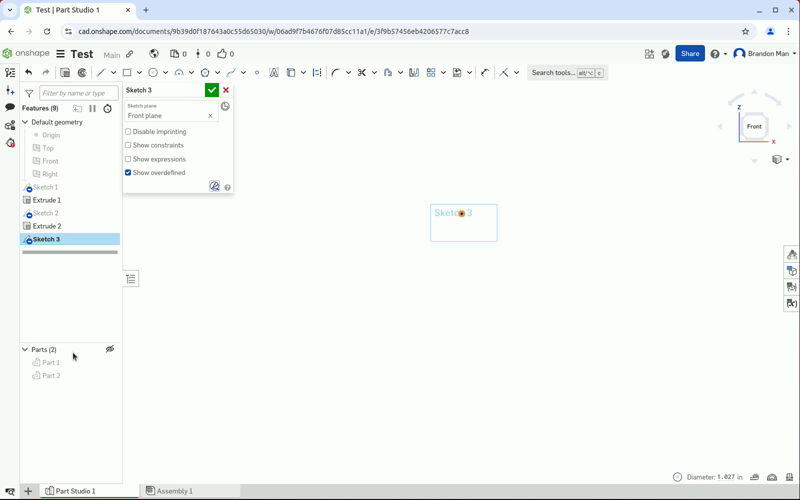
key(shift+e)
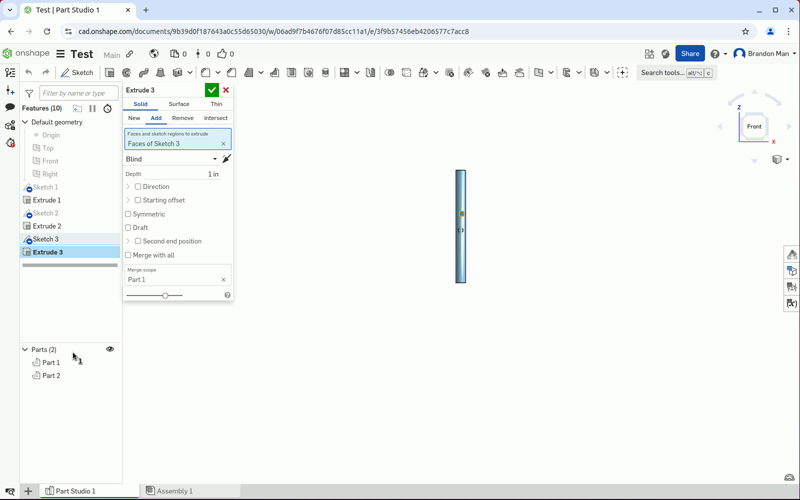
mouse_move(143, 106)
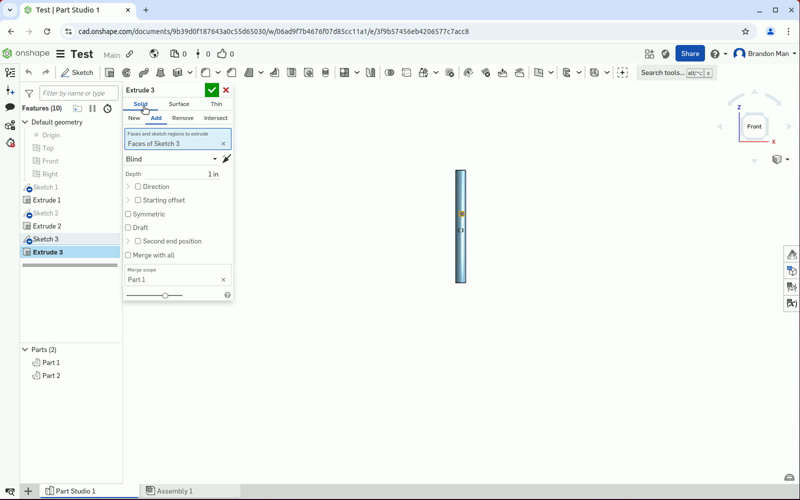
click(143, 106)
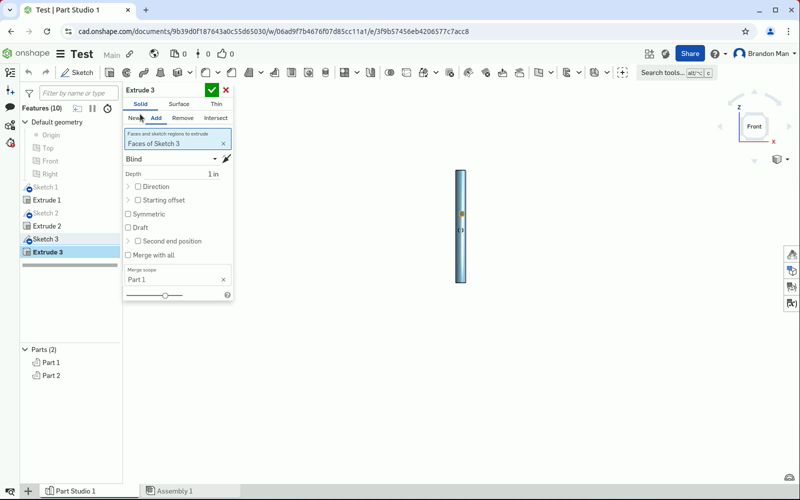
mouse_move(137, 120)
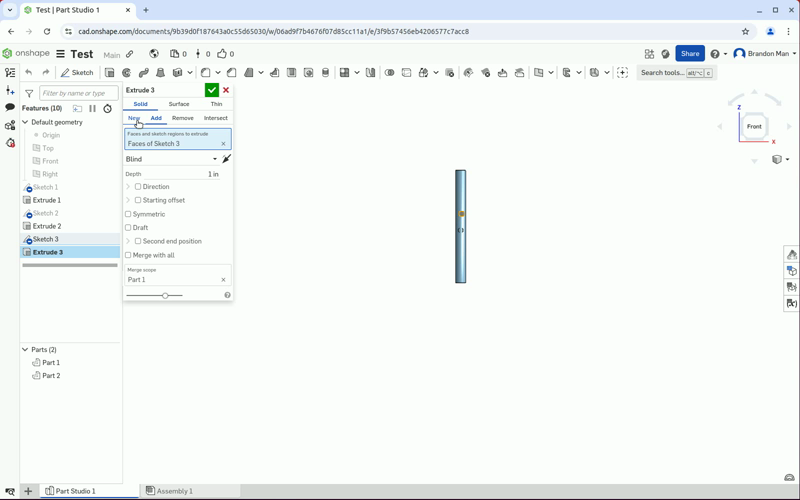
click(137, 120)
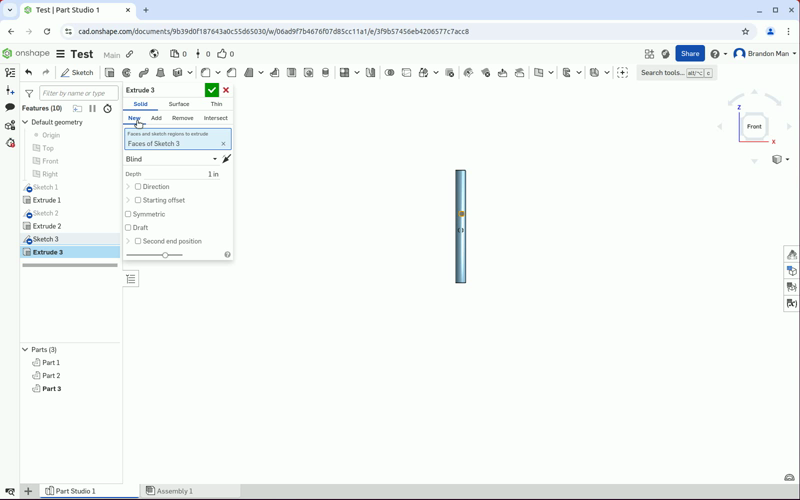
key(tab, 4)
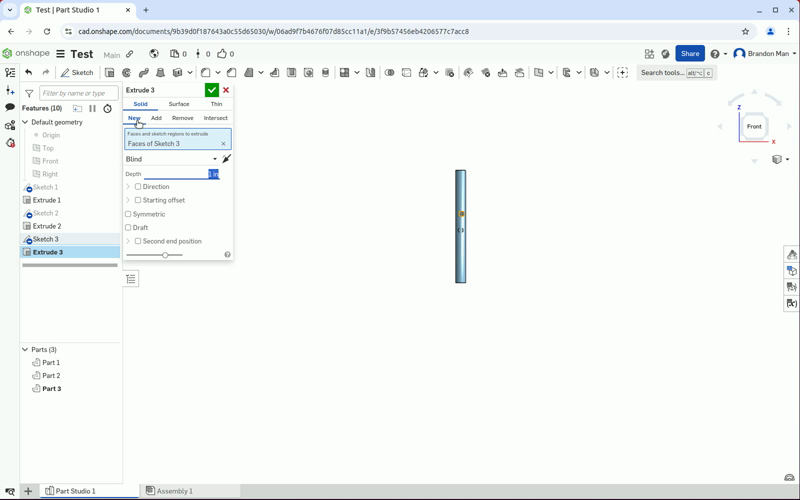
text(0.963)
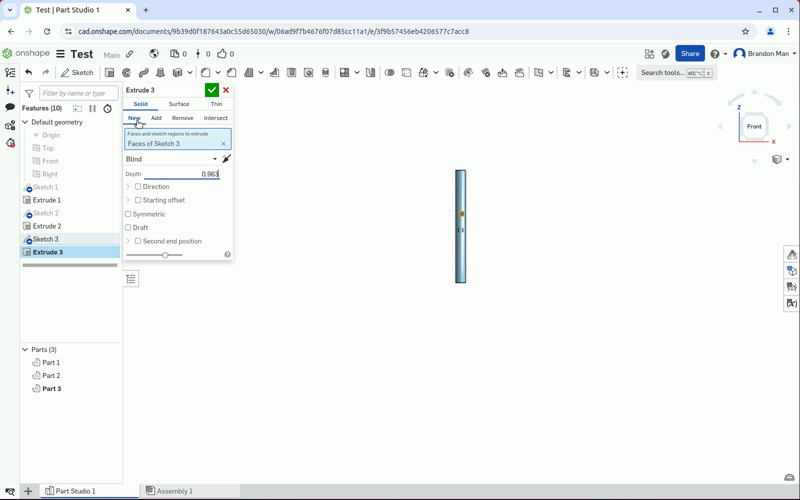
key(enter)
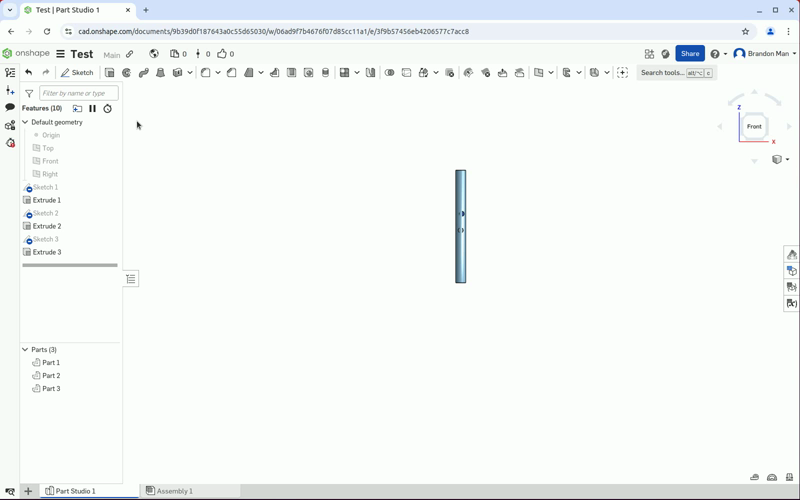
key(shift+h)
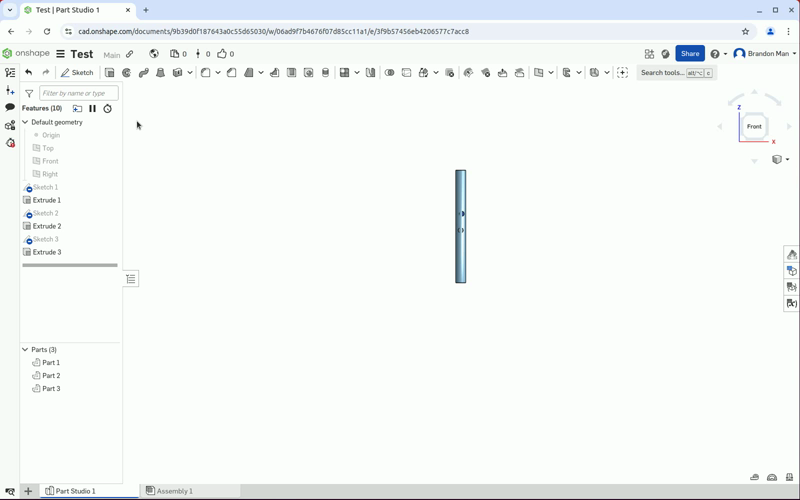
key(shift+h)
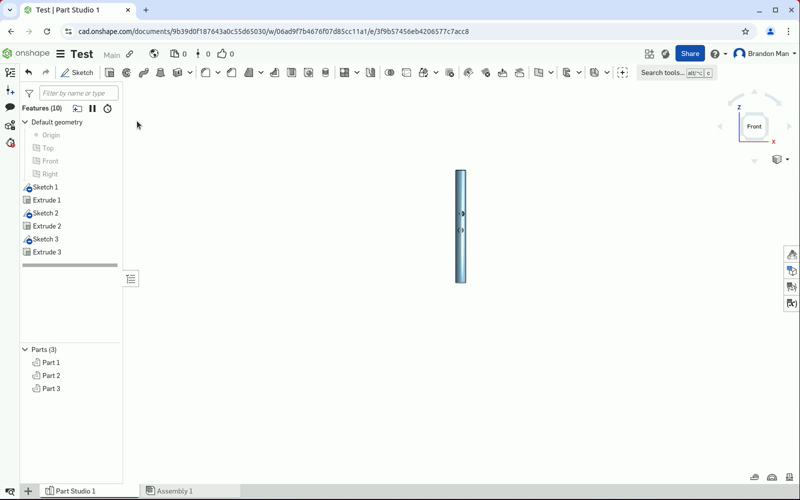
key(shift+7)
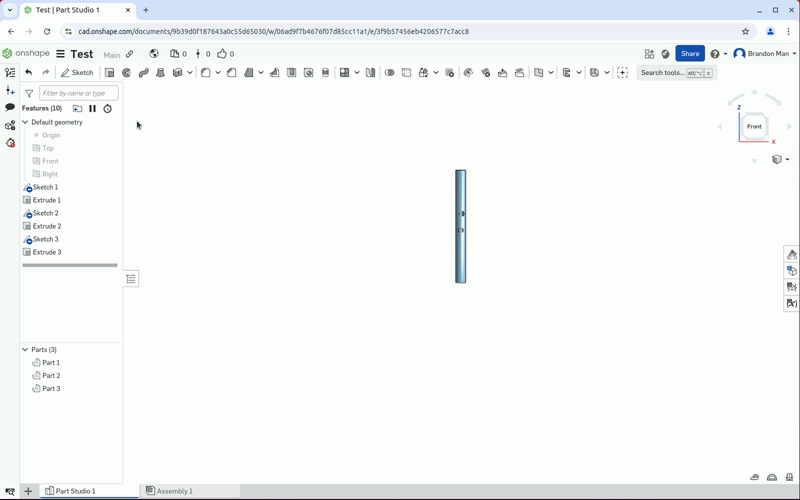
key(left, 2)
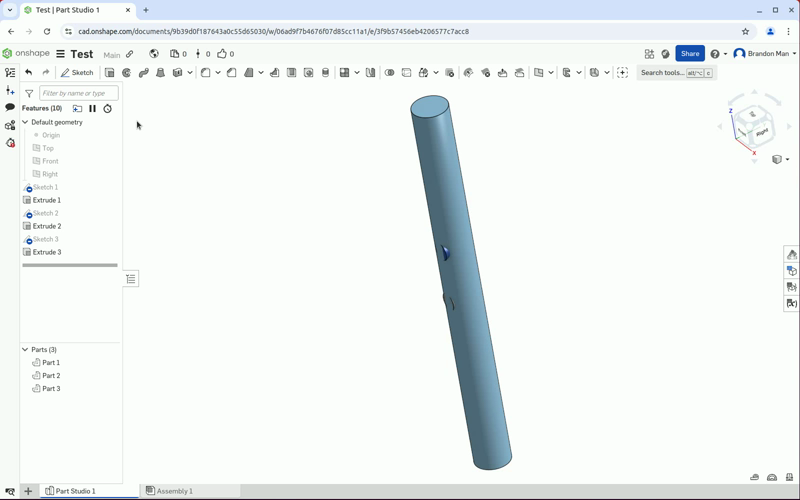
key(down, 2)
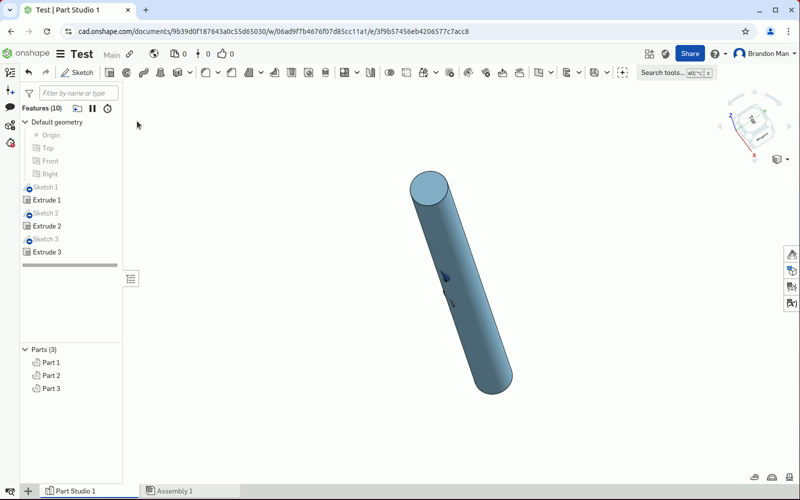
key(up, 2)
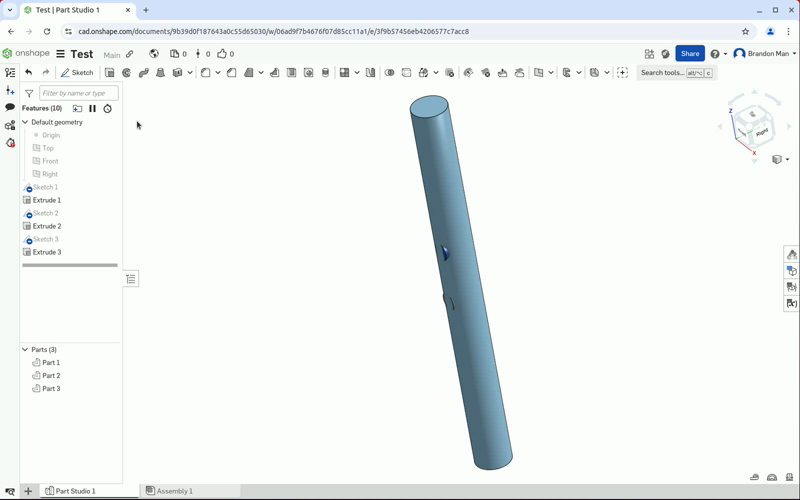
key(right, 2)
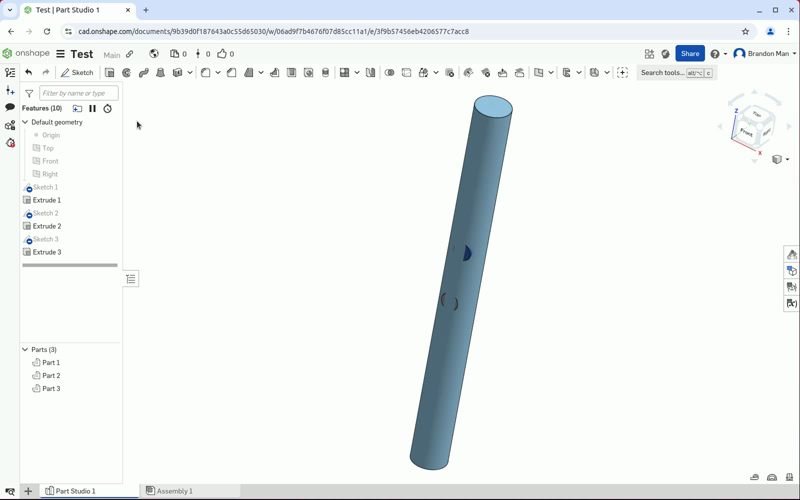
mouse_move(73, 189)
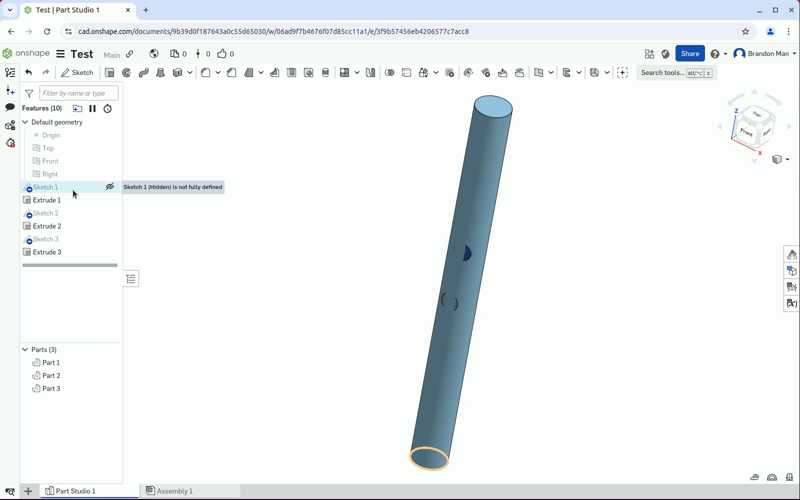
click(73, 189)